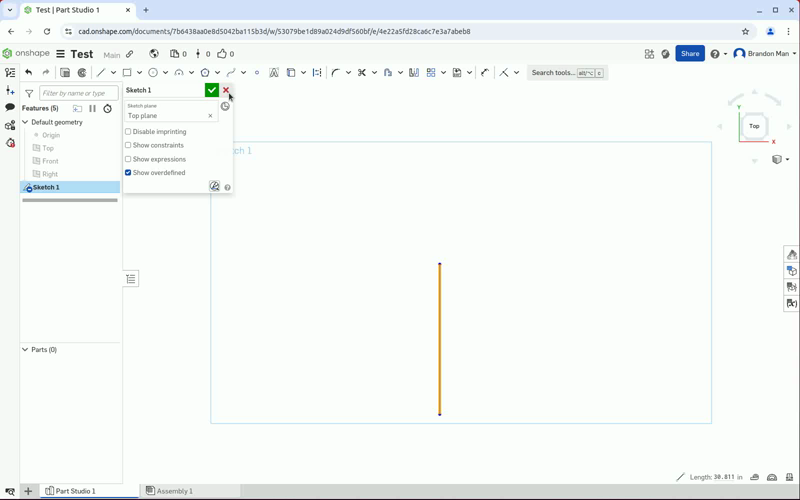
key(shift+h)
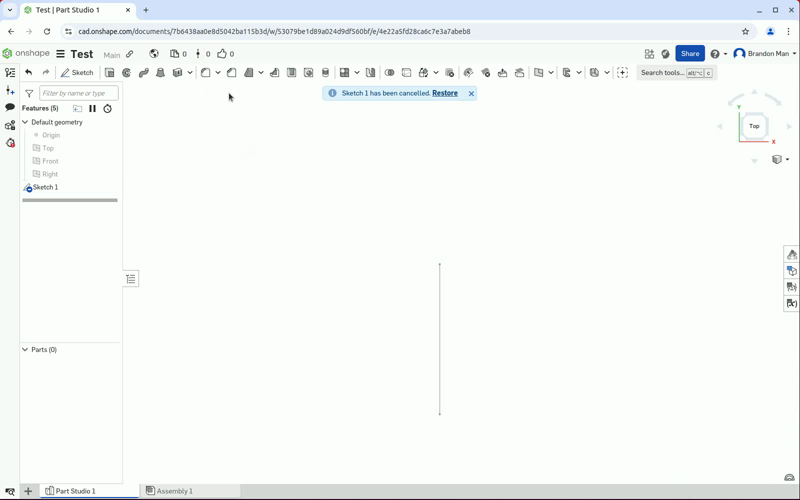
key(shift+s)
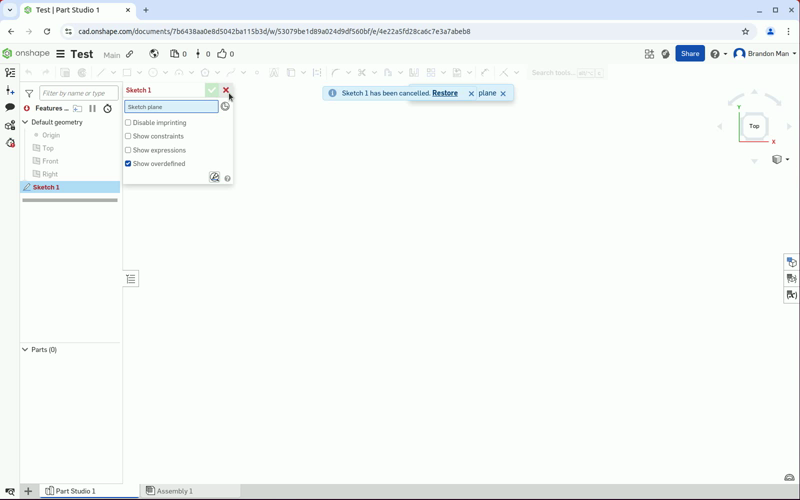
mouse_move(73, 150)
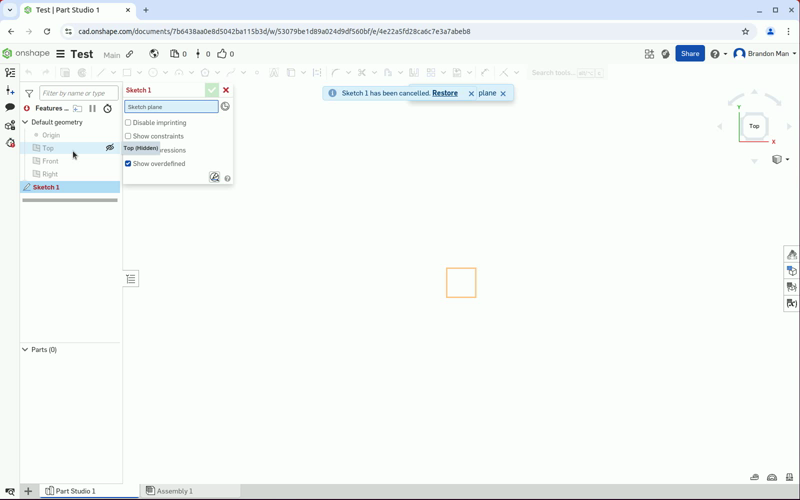
click(73, 150)
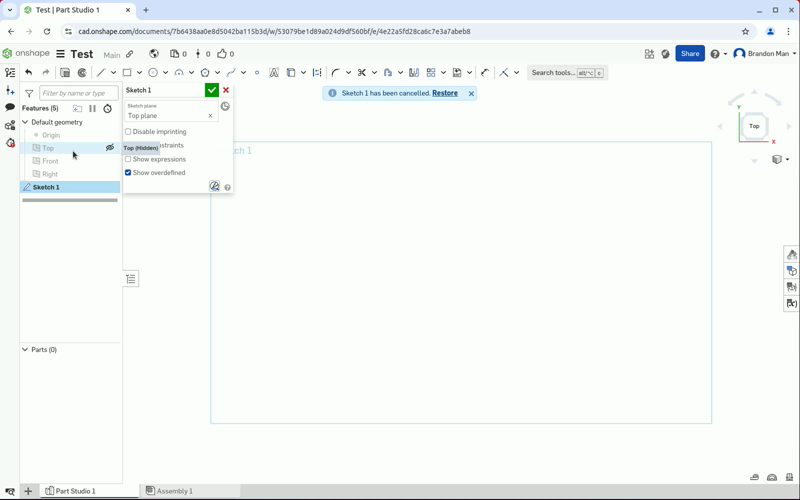
mouse_move(73, 352)
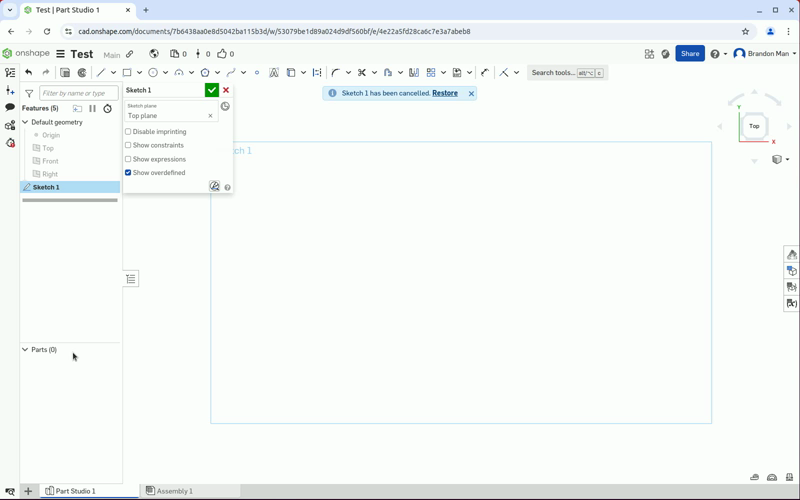
key(y)
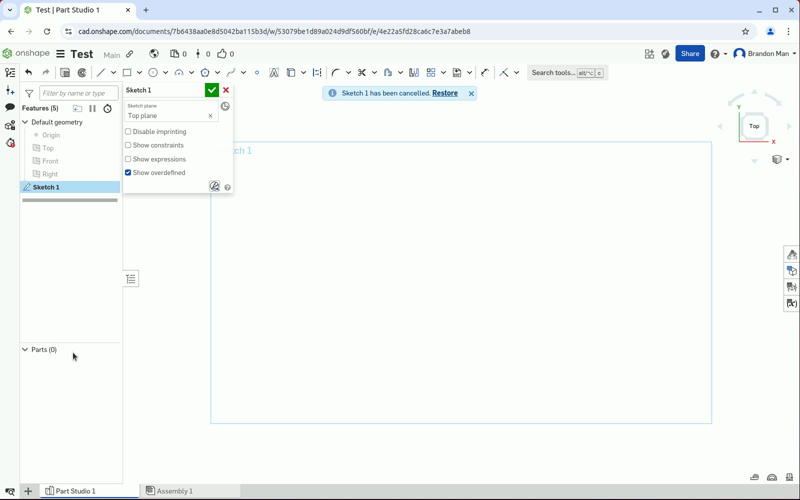
key(c)
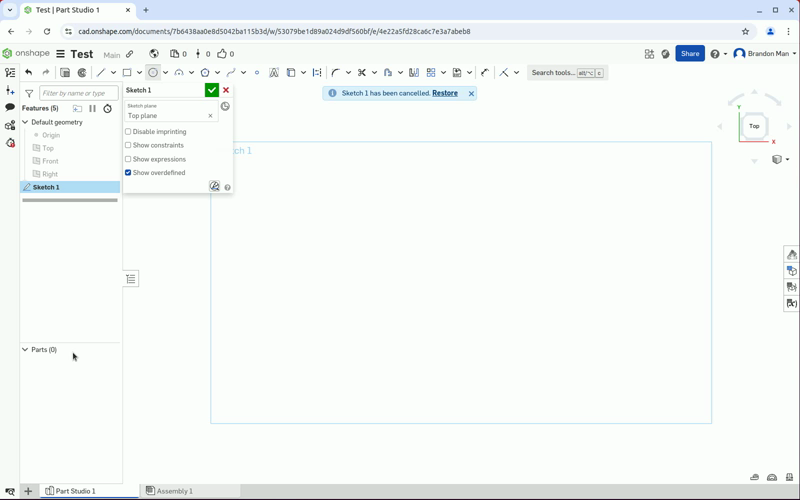
key_down(shift)
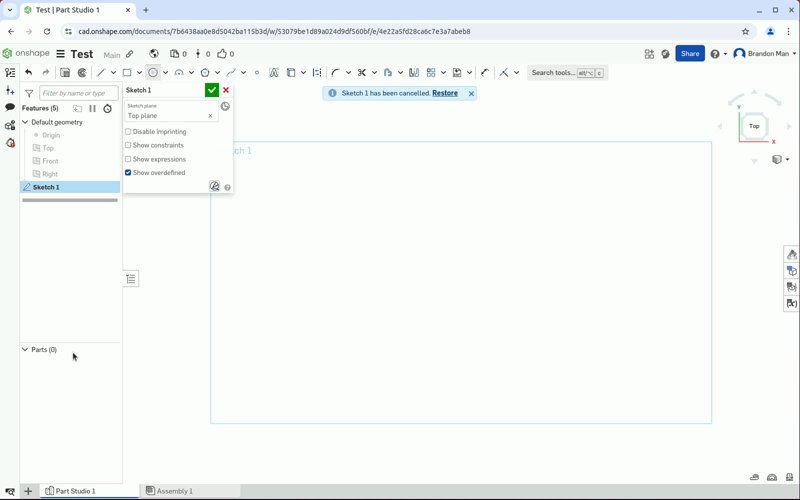
mouse_move(464, 282)
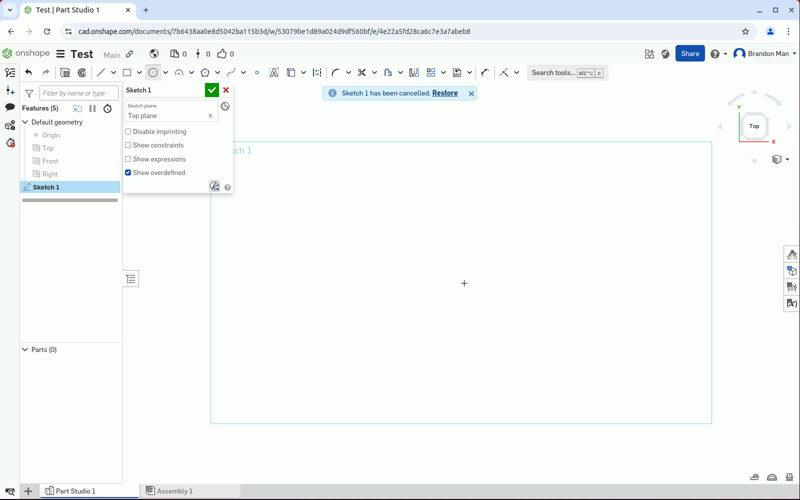
click(464, 282)
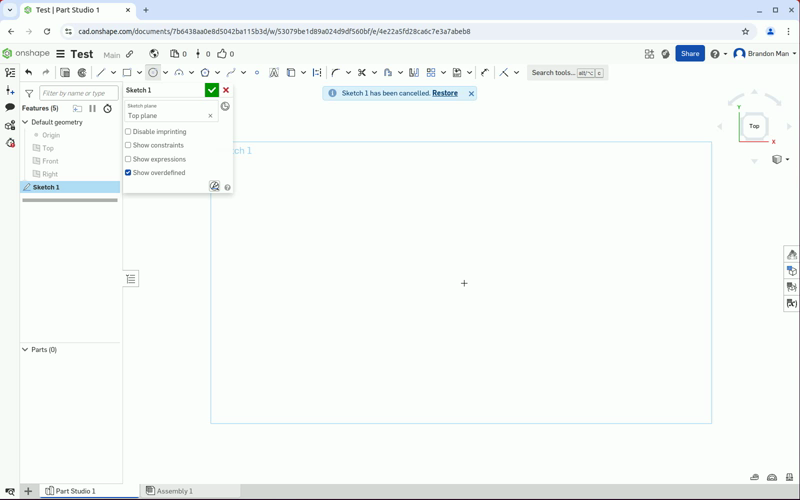
key_up(shift)
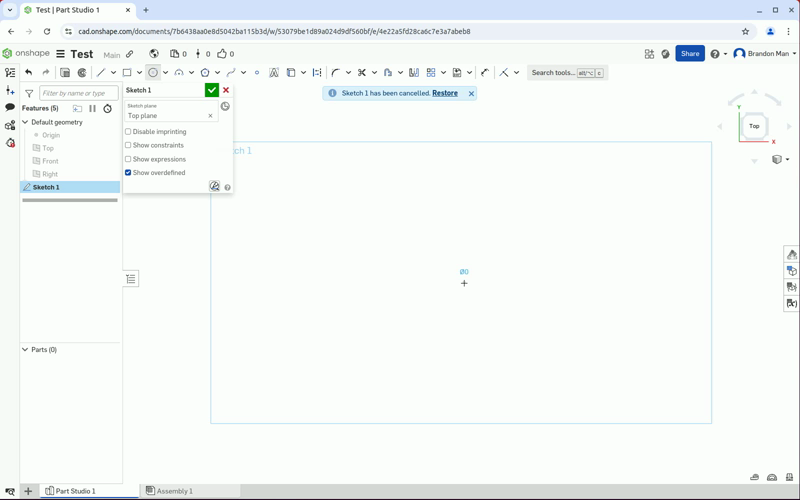
mouse_move(466, 282)
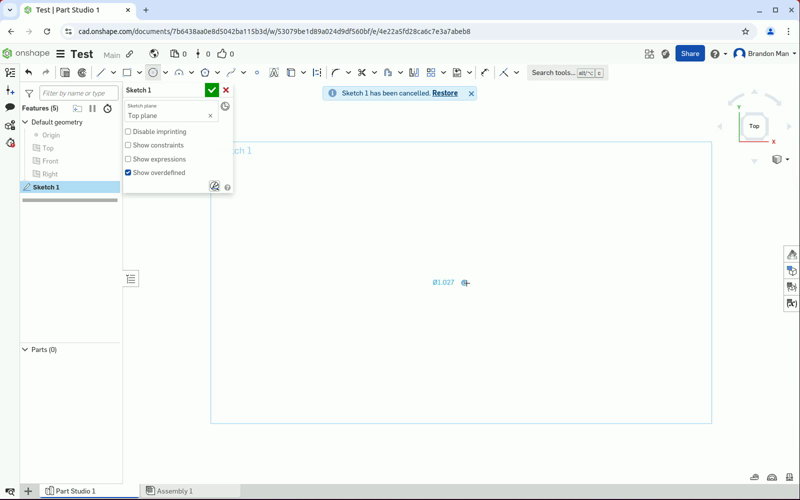
scroll(6)
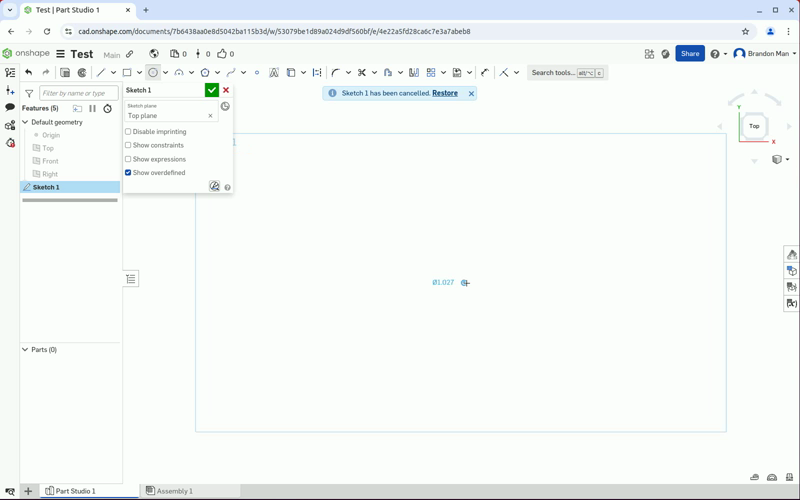
scroll(6)
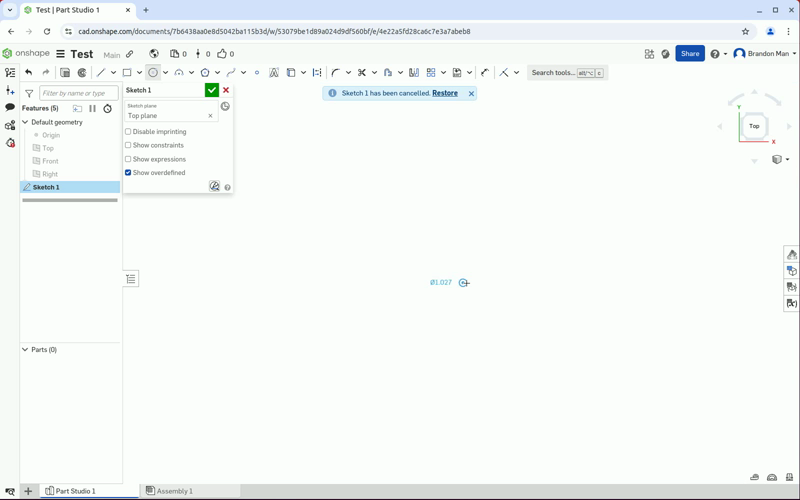
scroll(6)
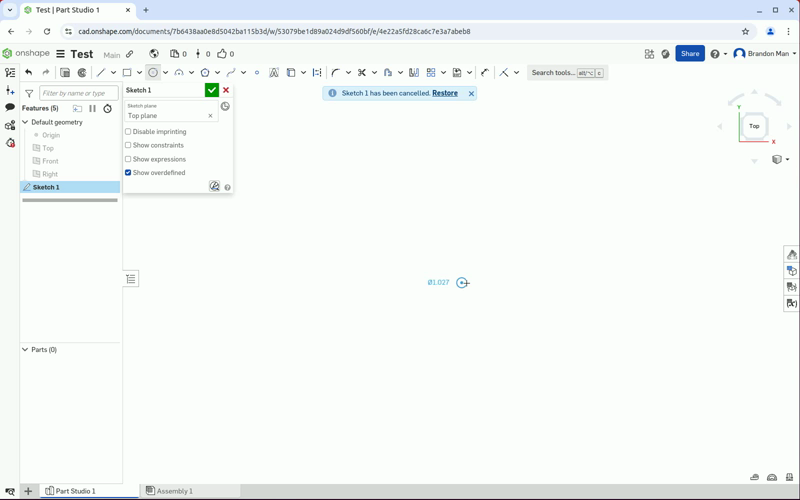
scroll(6)
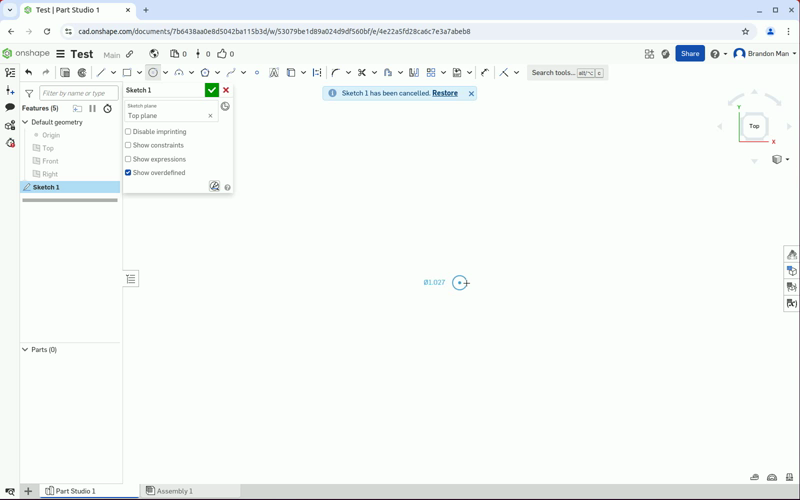
scroll(6)
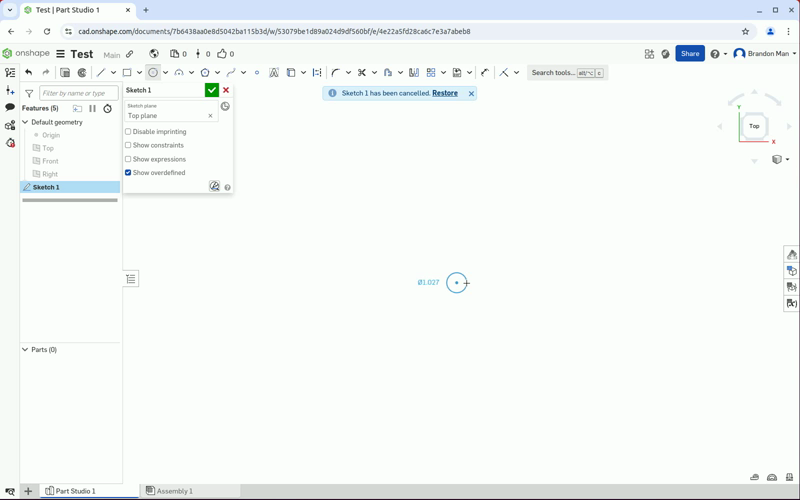
scroll(6)
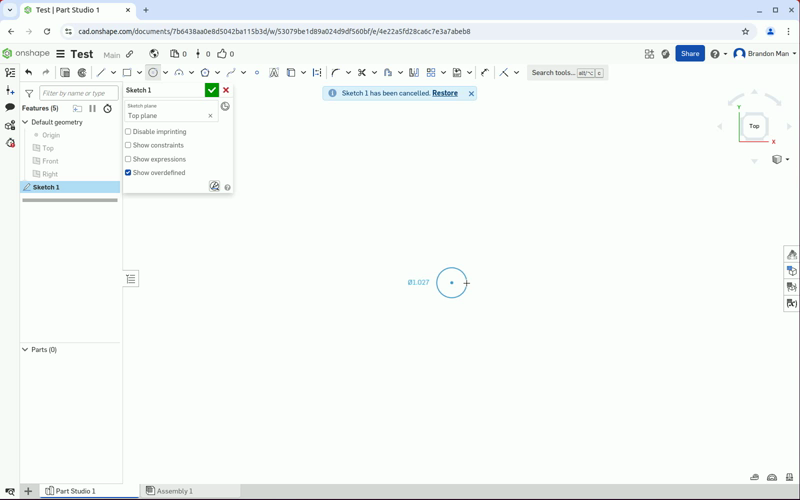
scroll(6)
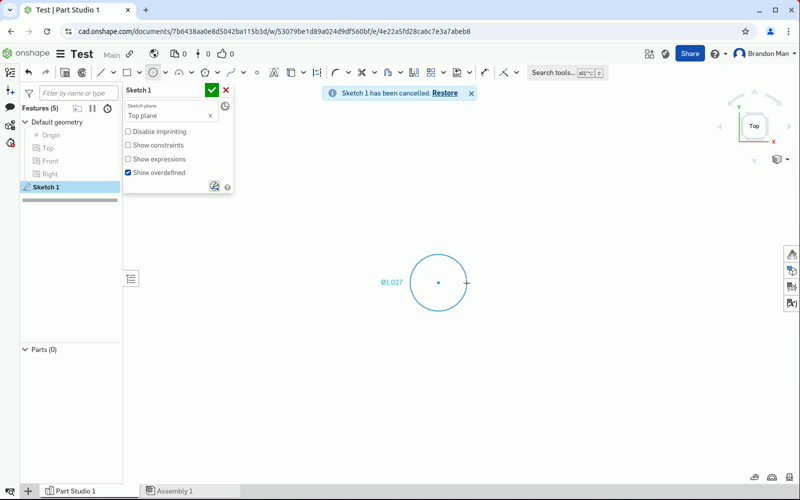
click(466, 282)
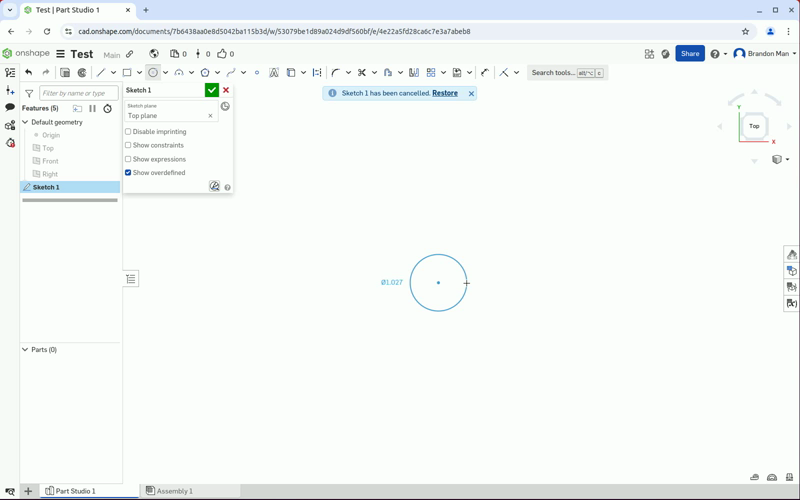
scroll(-6)
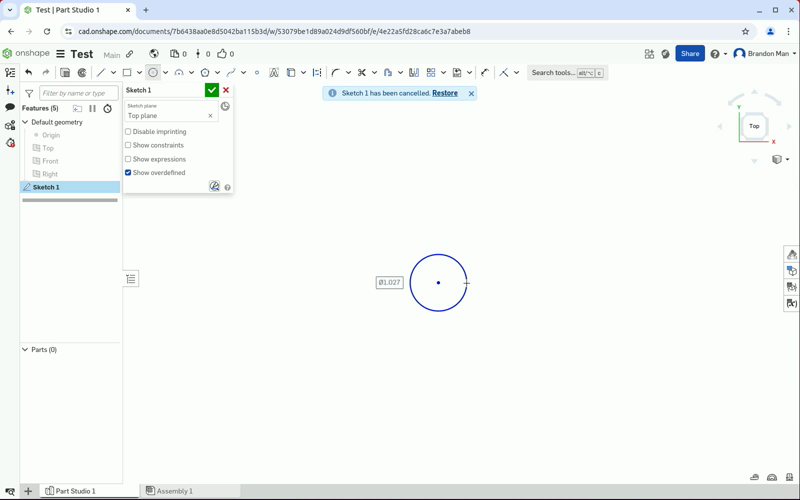
scroll(-6)
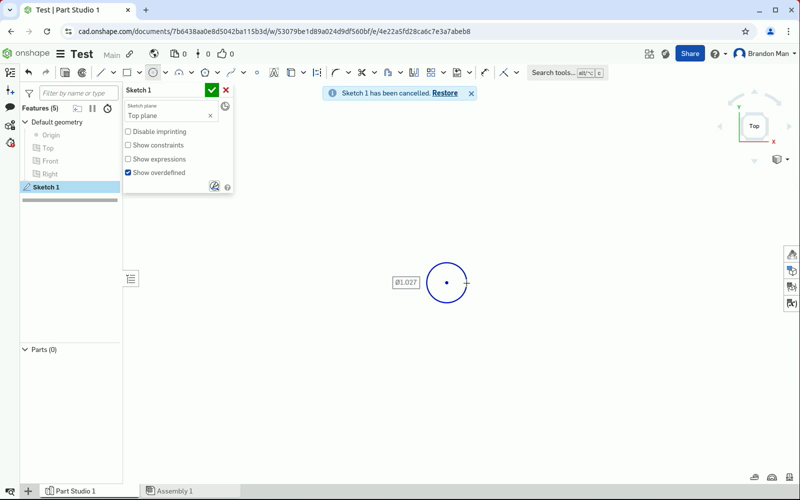
scroll(-6)
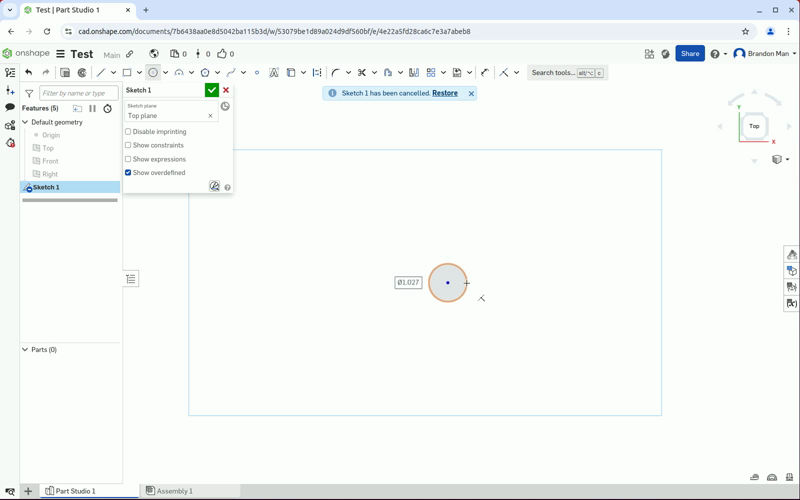
scroll(-6)
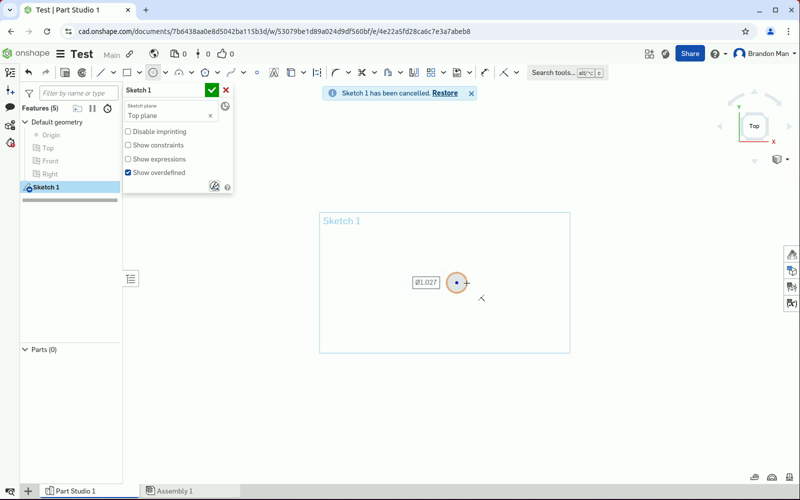
scroll(-6)
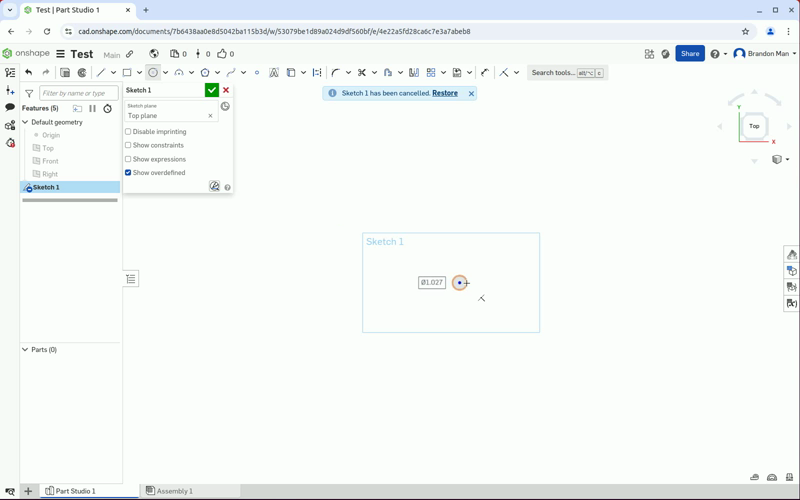
scroll(-6)
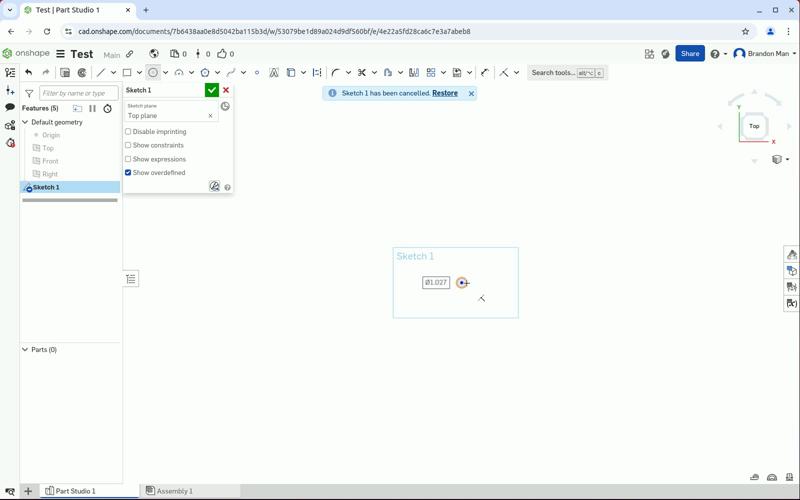
scroll(-6)
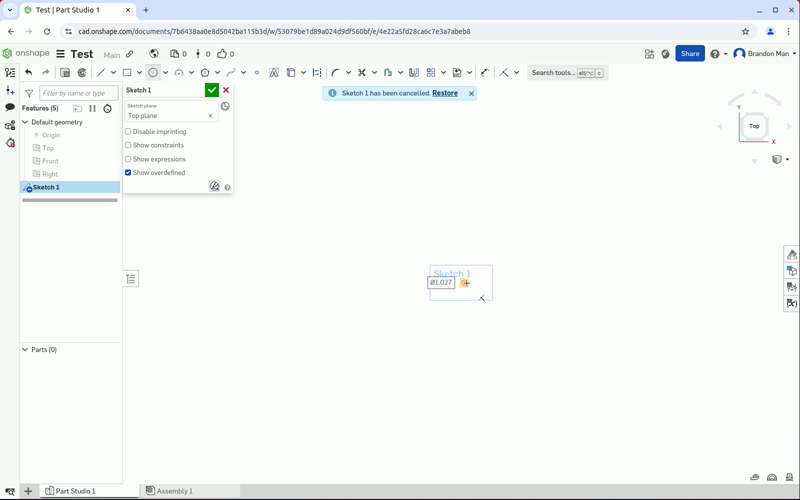
key(esc)
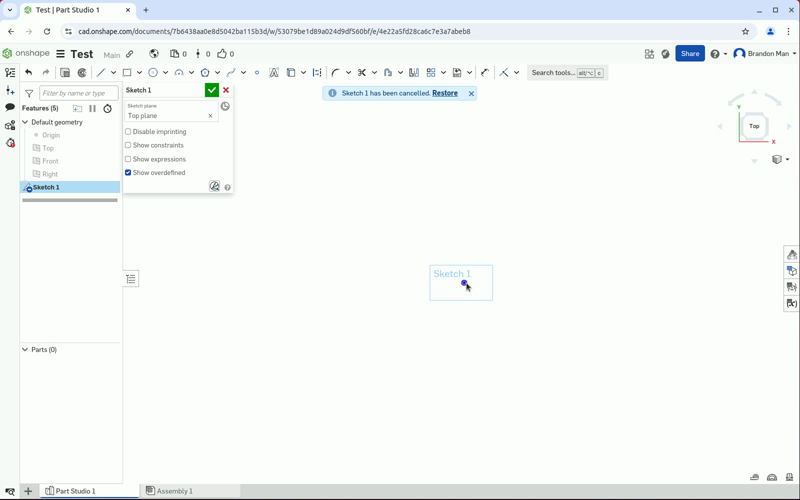
mouse_move(463, 282)
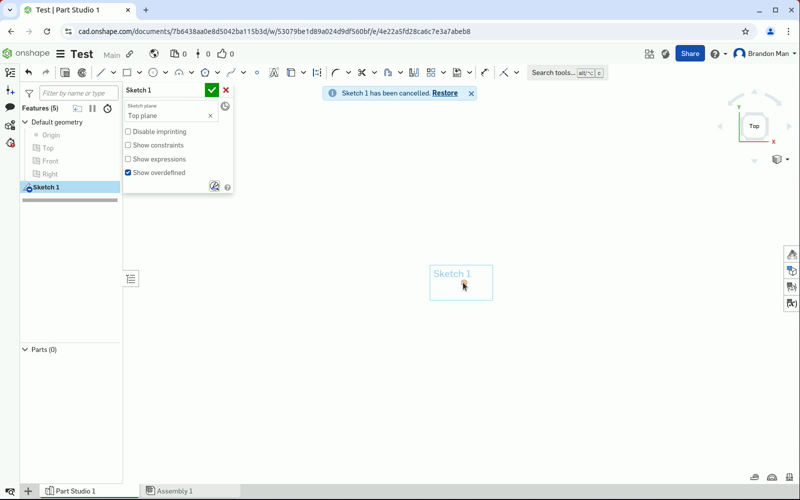
scroll(6)
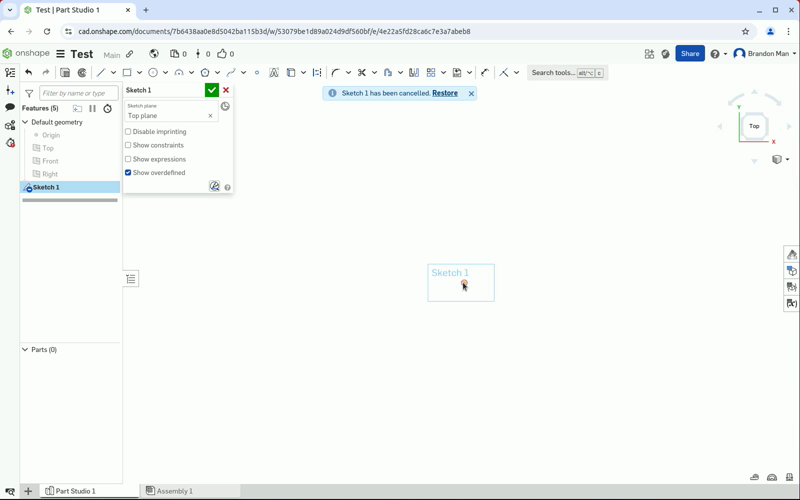
scroll(6)
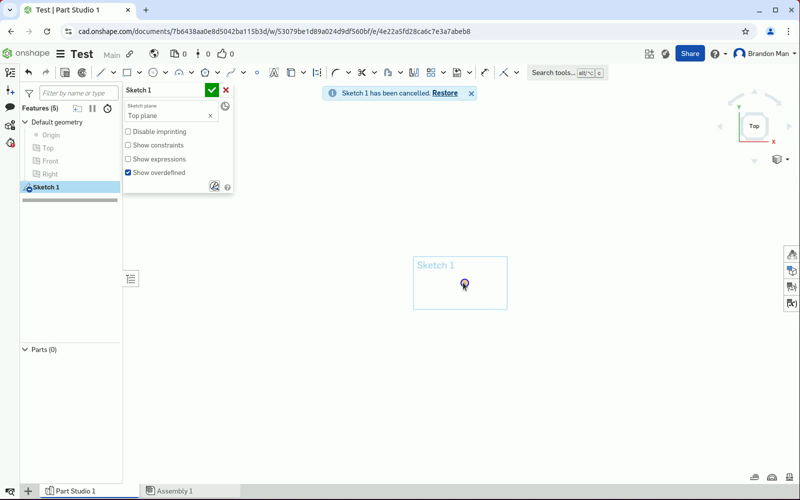
scroll(6)
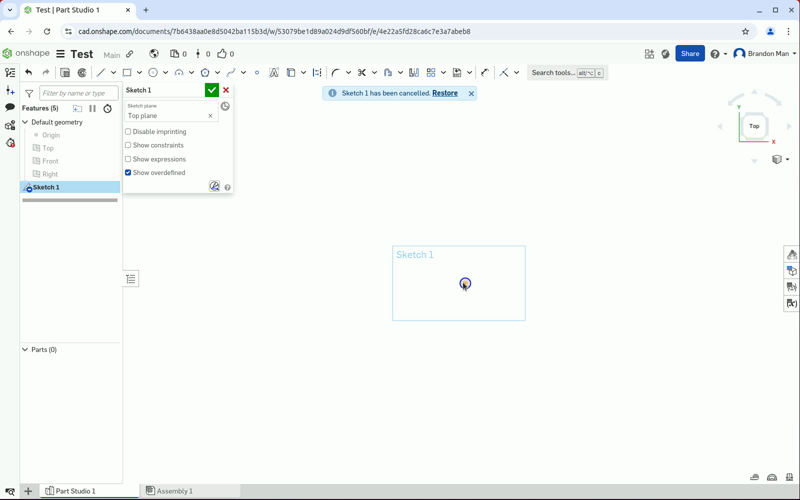
scroll(6)
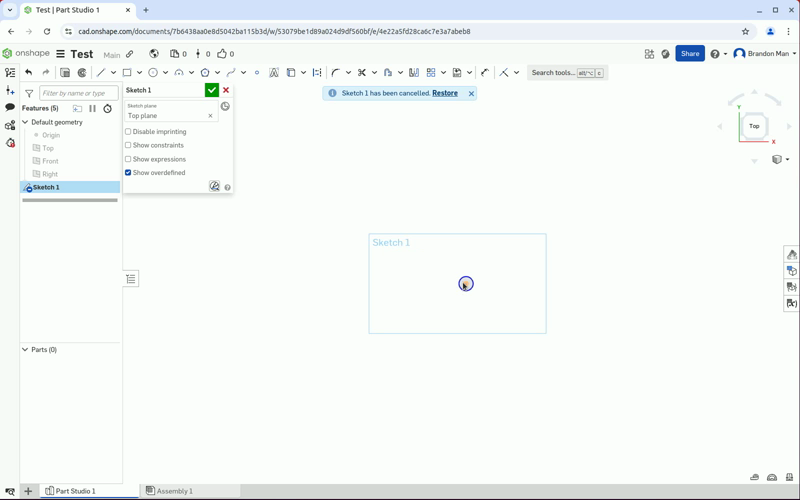
scroll(6)
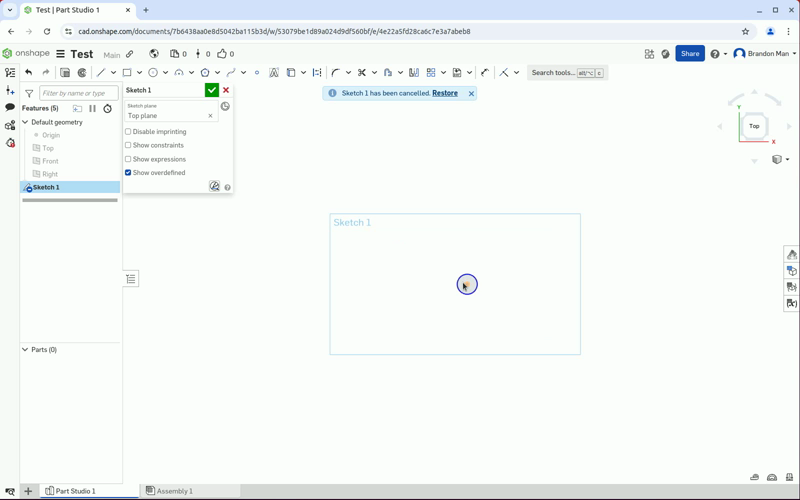
scroll(6)
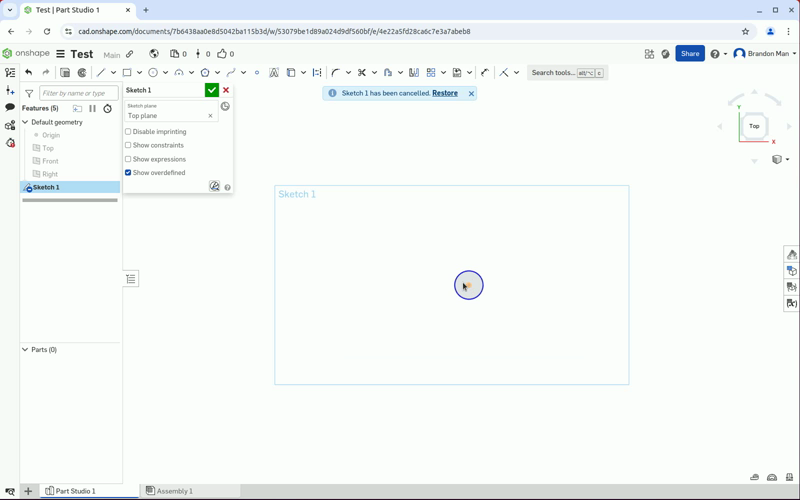
scroll(6)
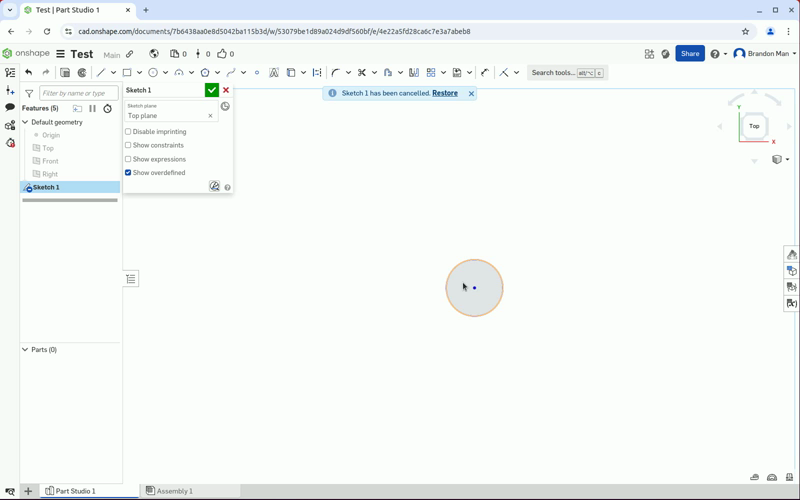
click(463, 282)
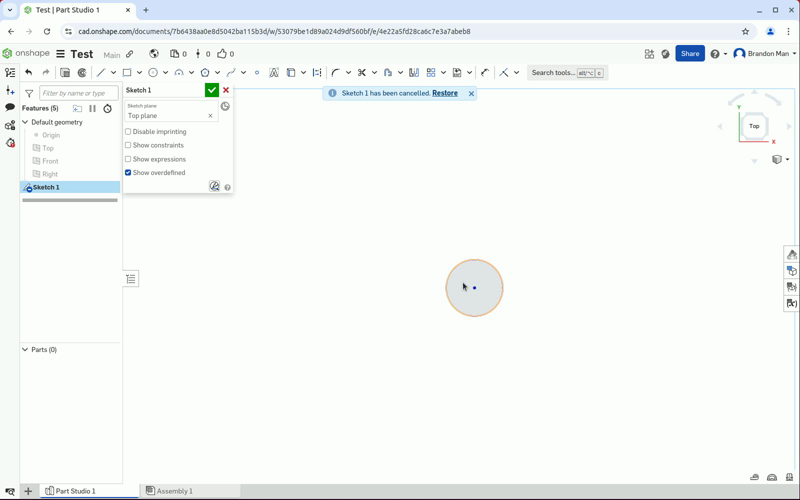
scroll(-6)
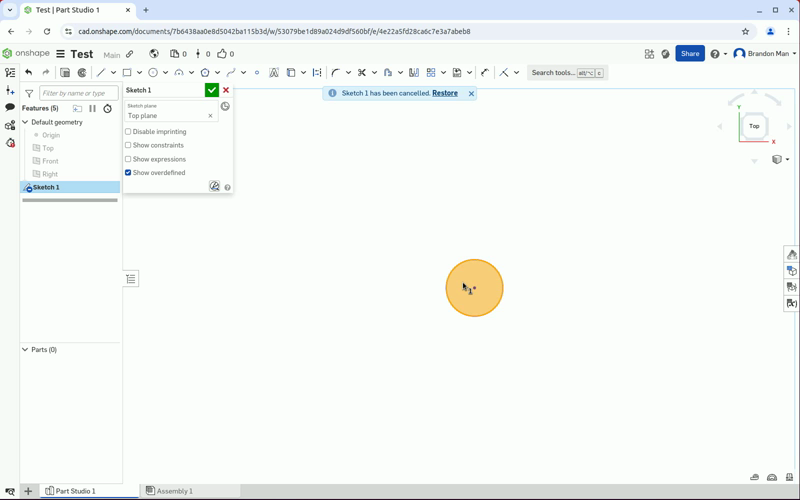
scroll(-6)
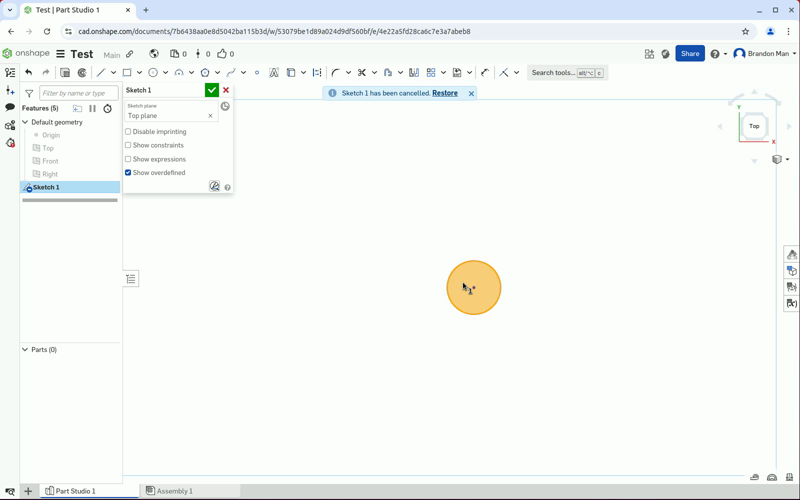
scroll(-6)
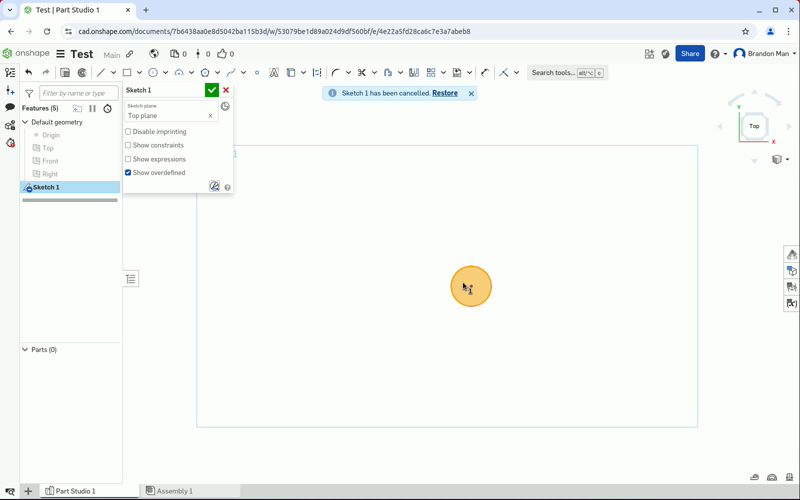
scroll(-6)
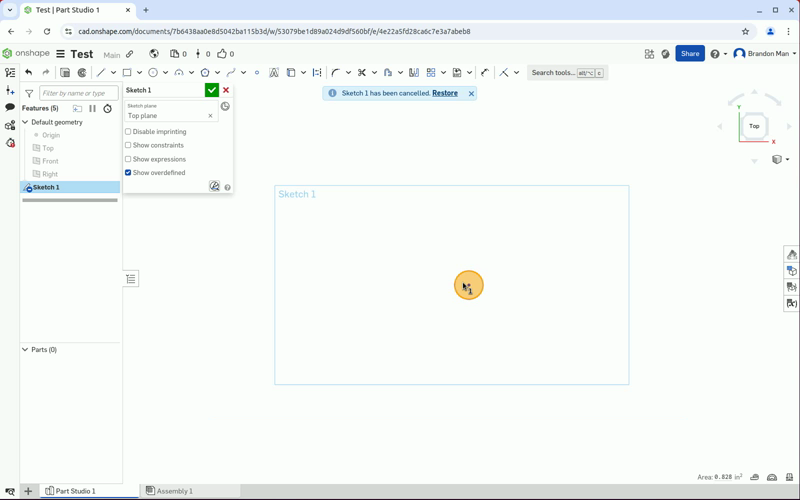
scroll(-6)
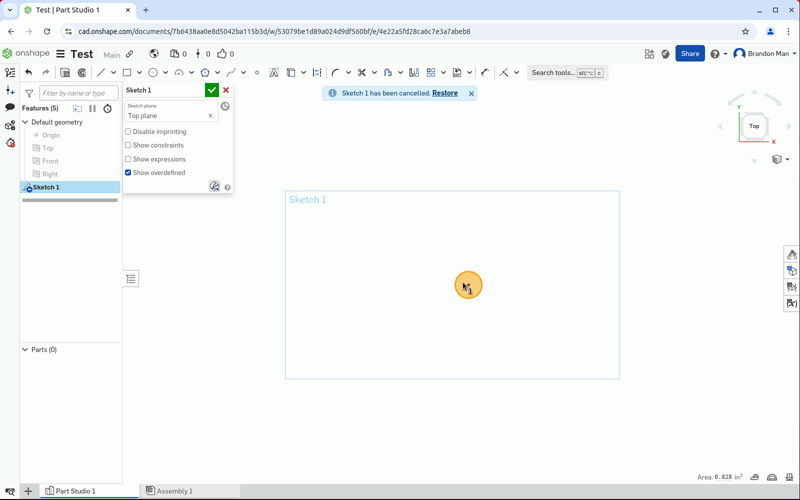
scroll(-6)
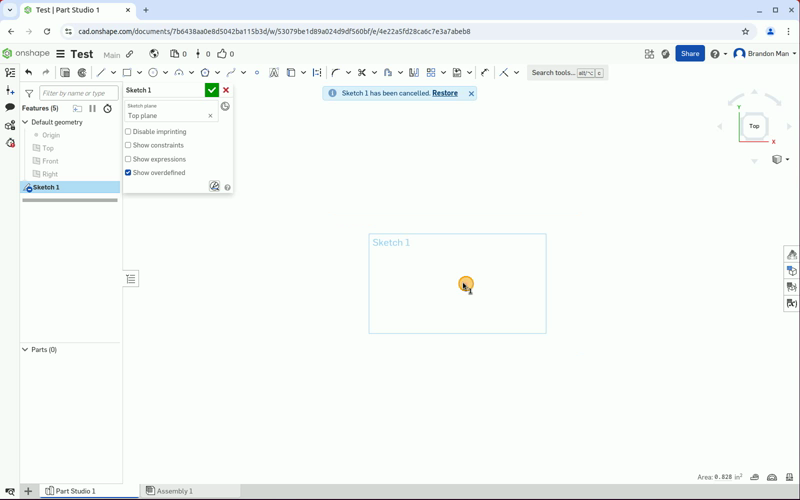
scroll(-6)
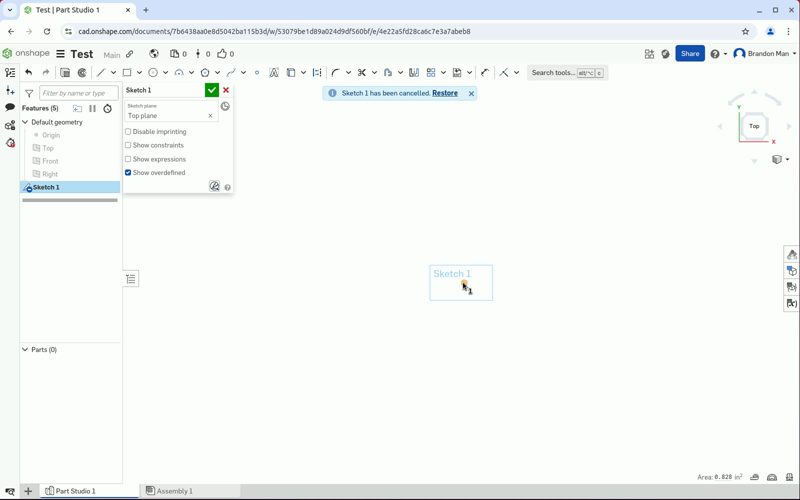
mouse_move(73, 352)
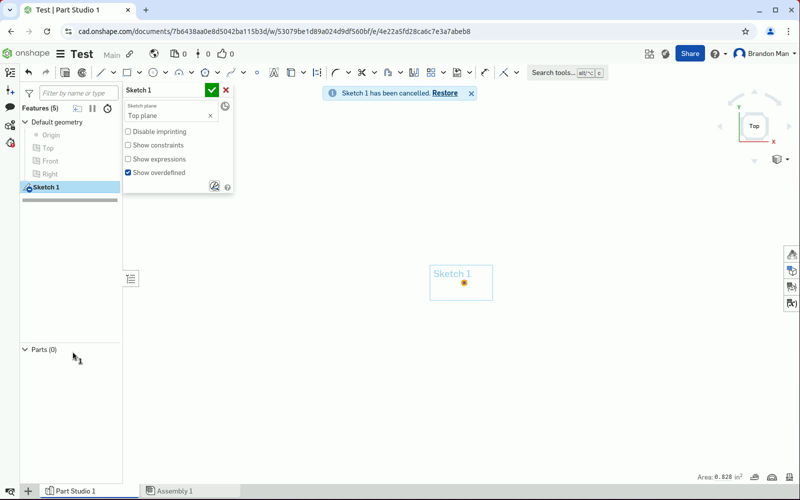
key(shift+y)
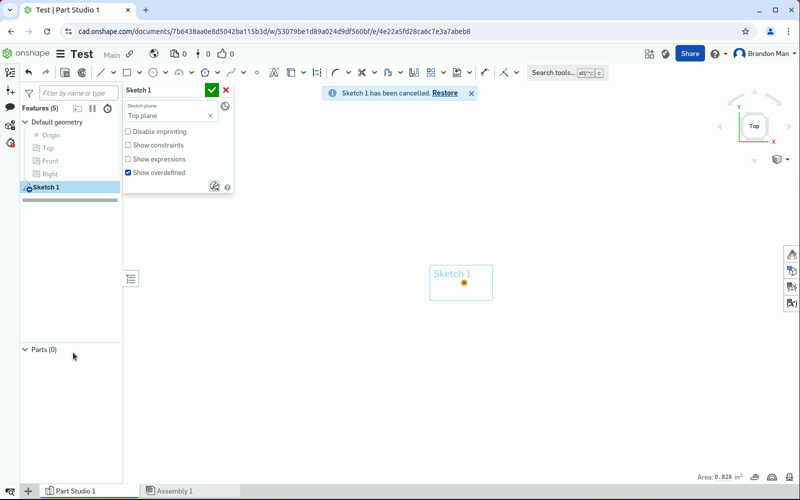
key(shift+e)
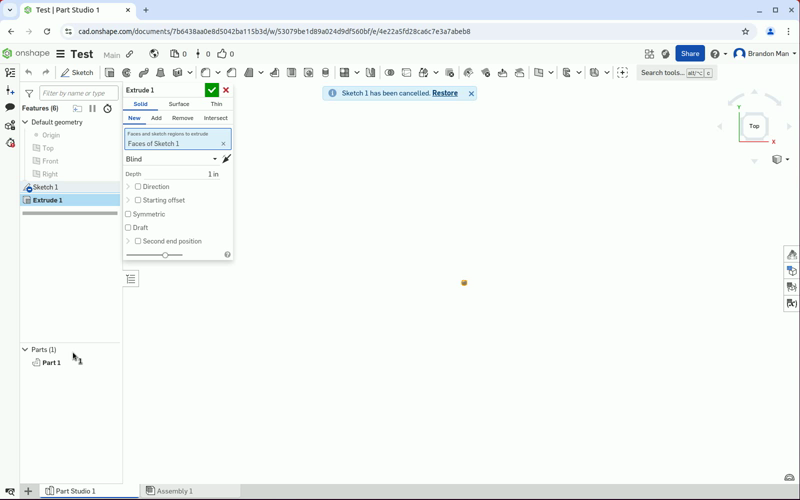
mouse_move(143, 106)
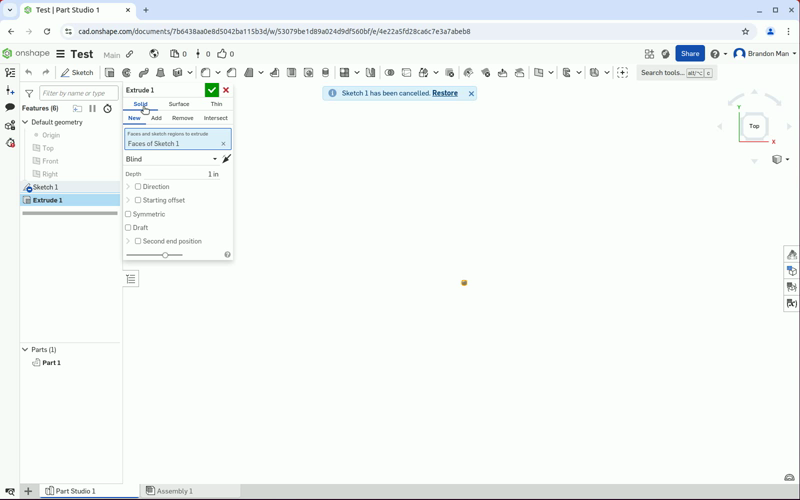
click(143, 106)
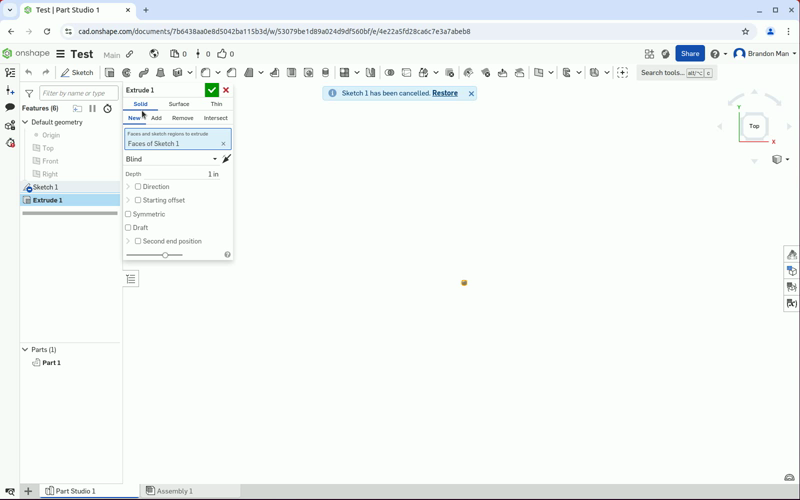
mouse_move(137, 120)
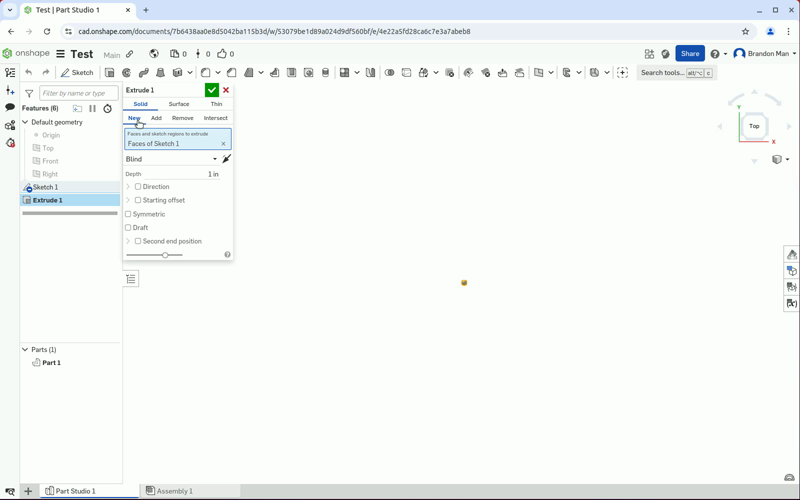
click(137, 120)
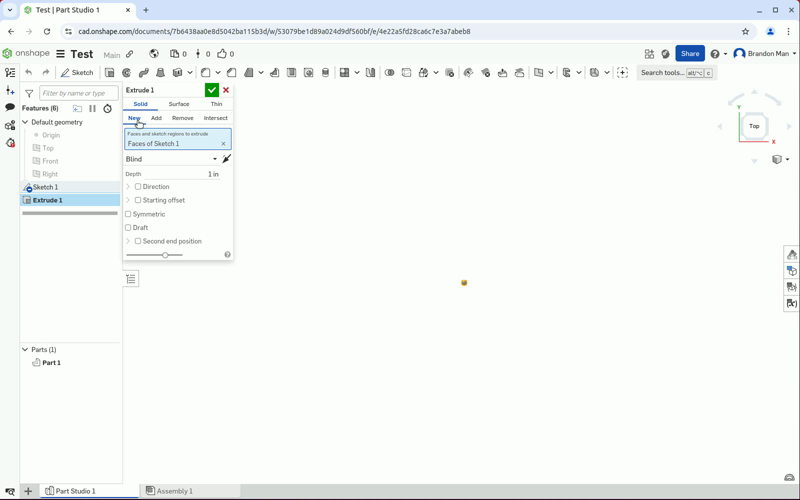
key(tab, 4)
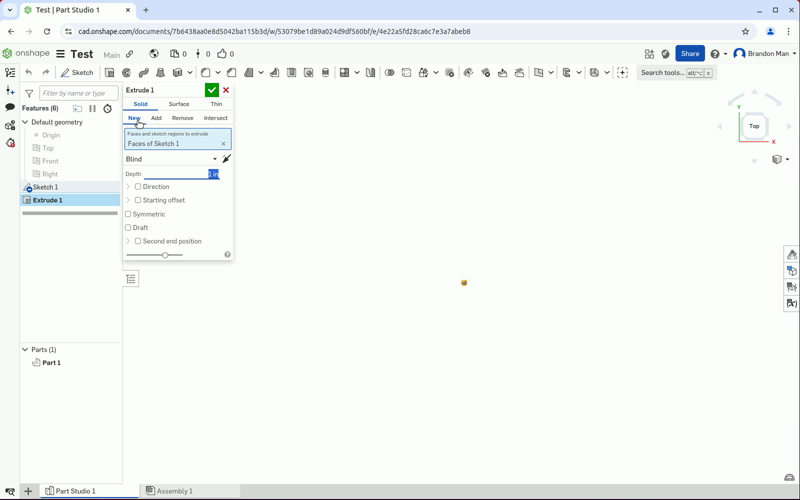
text(23.108)
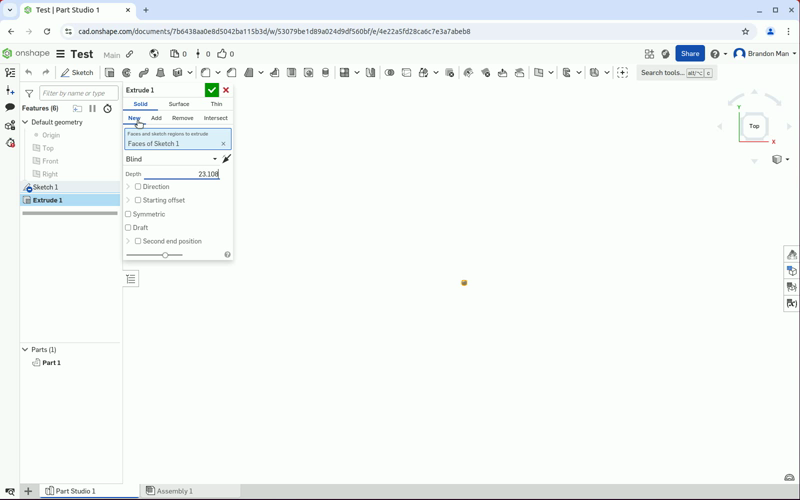
key(enter)
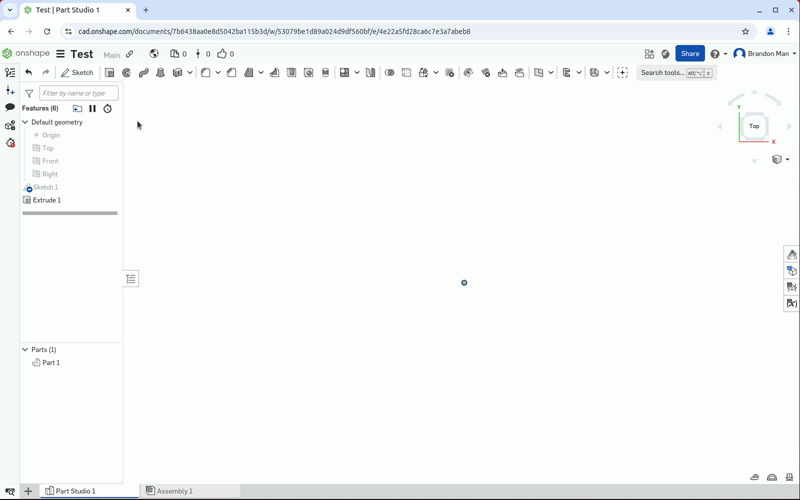
key(shift+h)
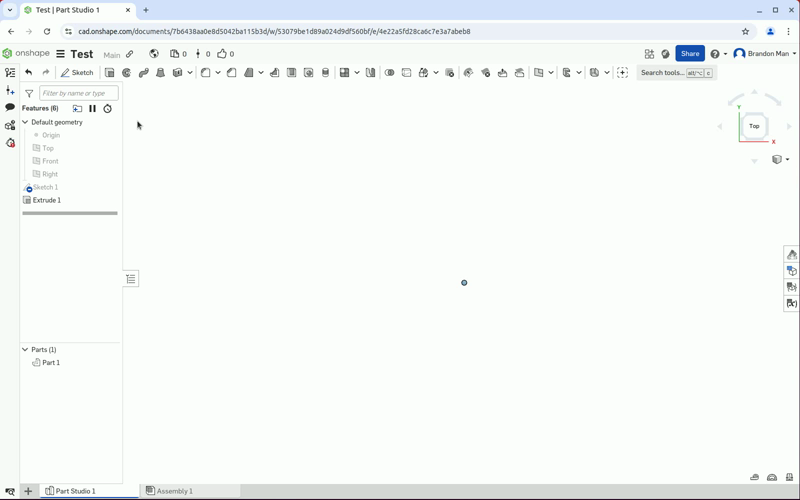
key(shift+h)
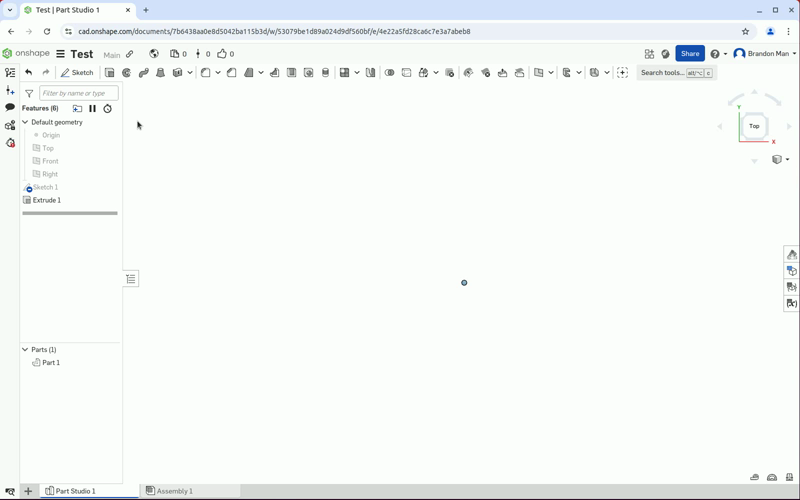
mouse_move(73, 189)
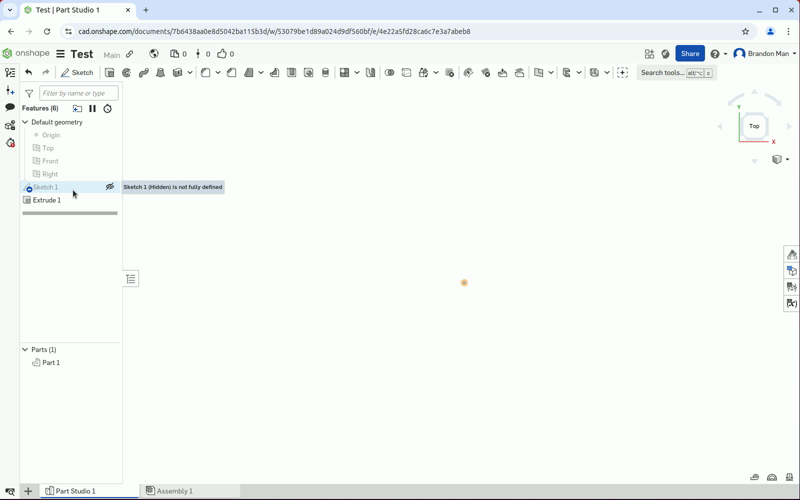
click(73, 189)
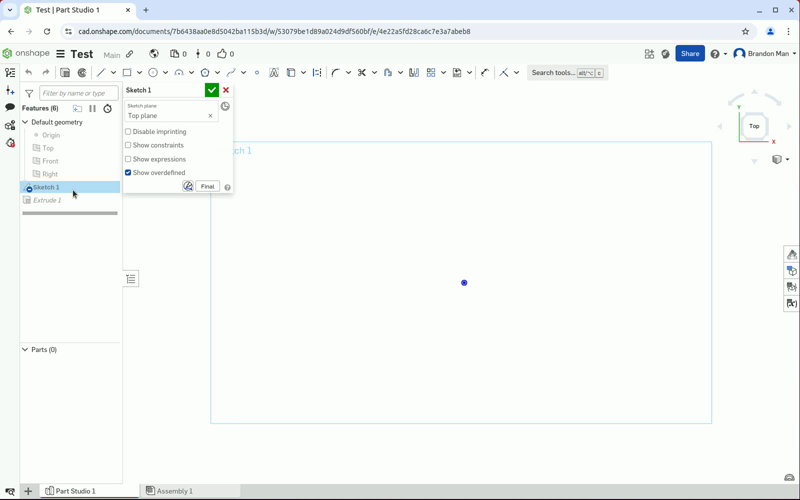
mouse_move(229, 92)
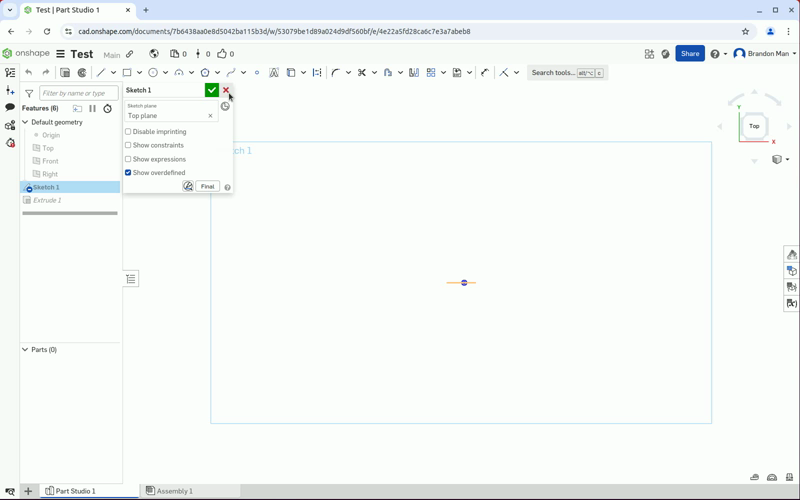
click(229, 92)
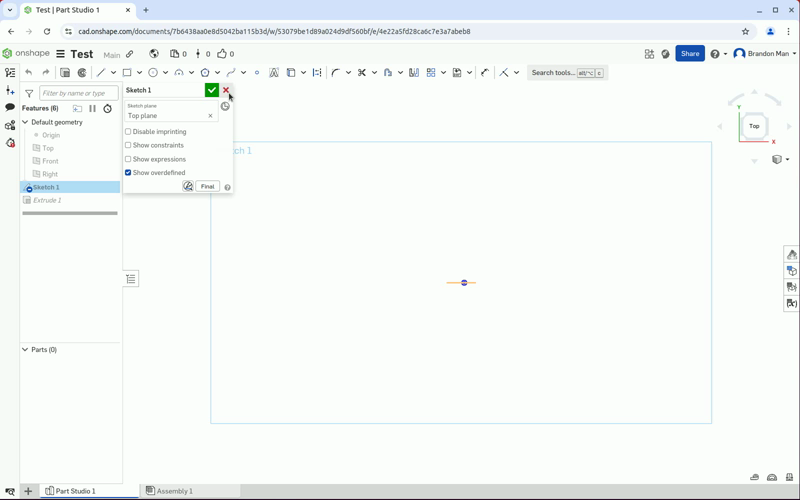
key(shift+s)
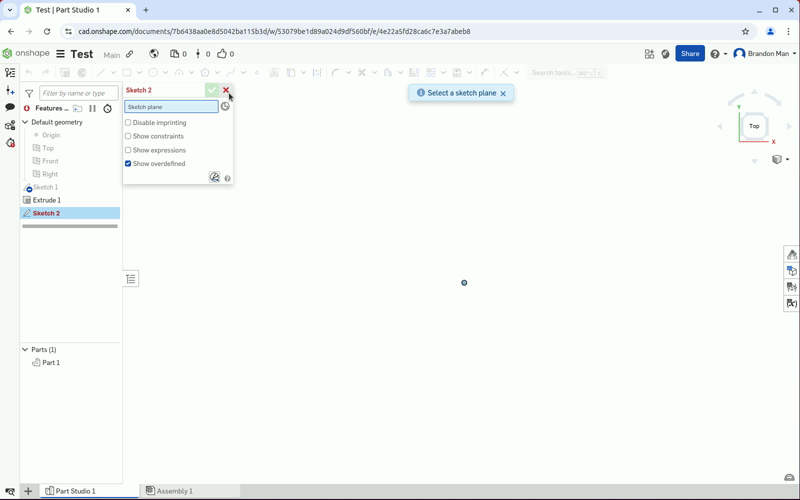
mouse_move(73, 150)
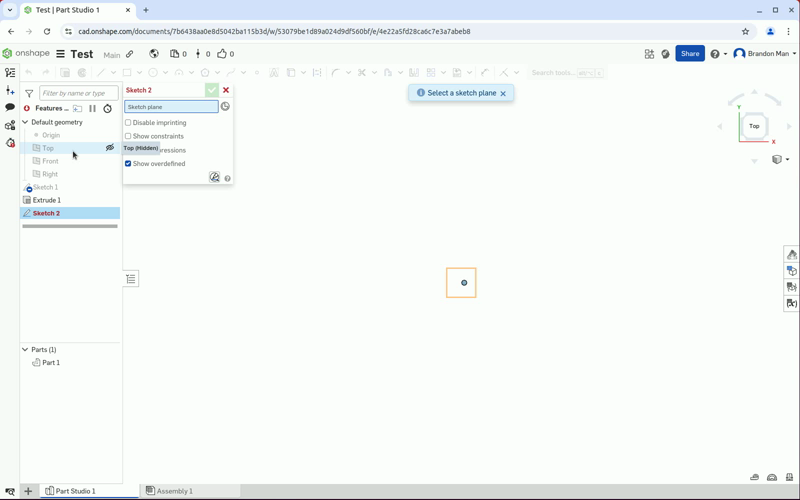
click(73, 150)
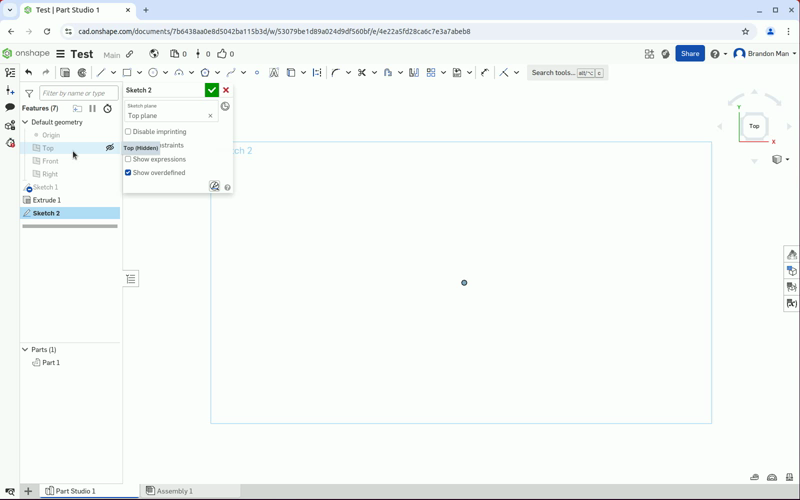
mouse_move(73, 352)
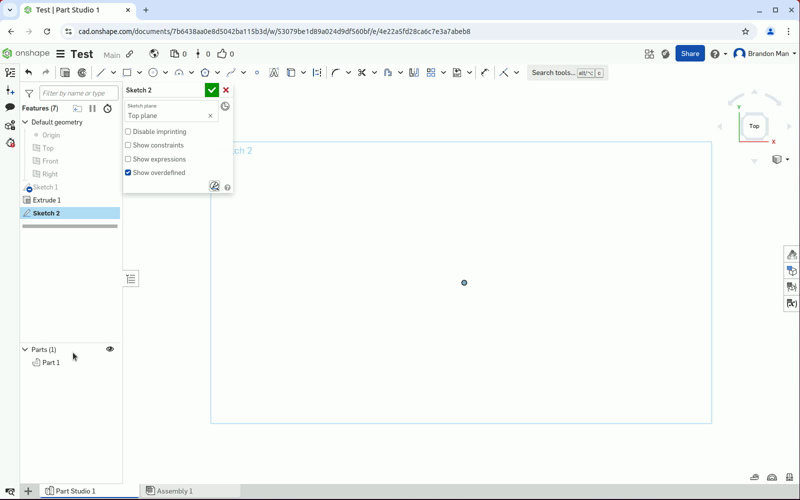
key(y)
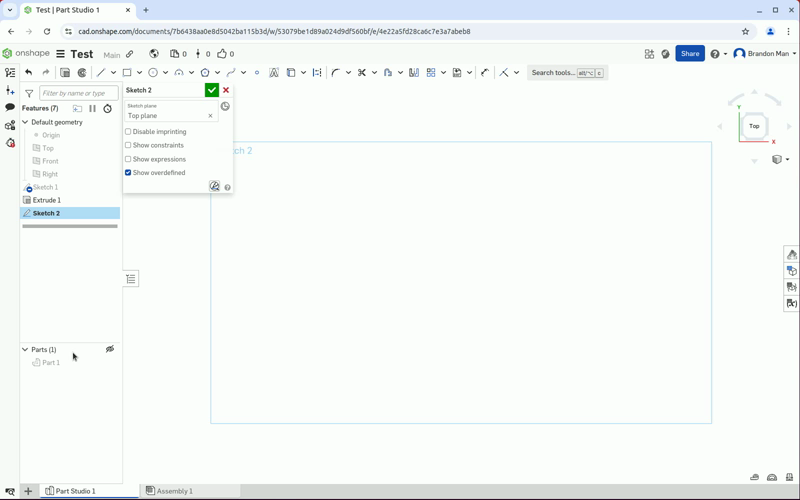
key(c)
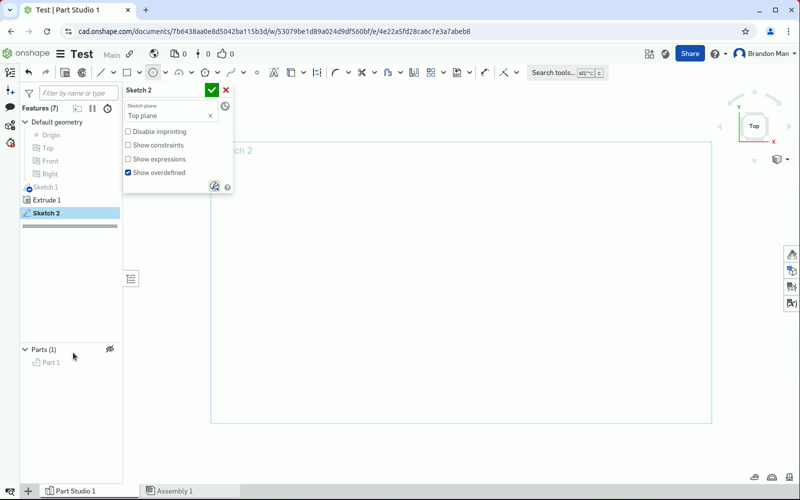
key_down(shift)
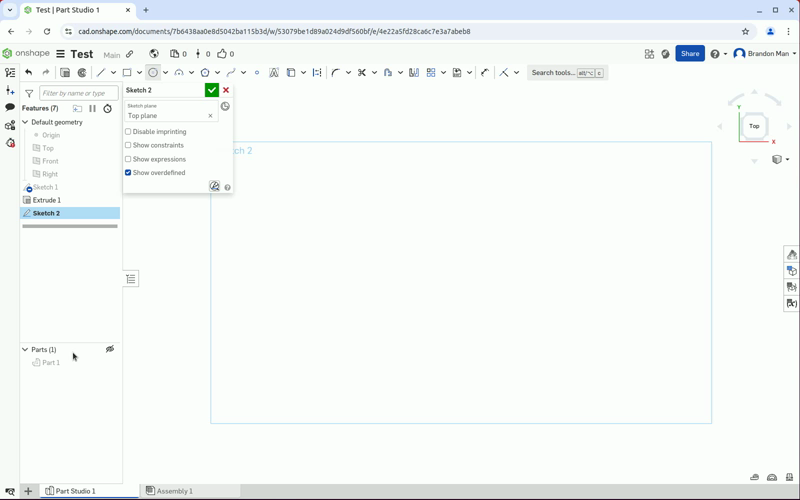
mouse_move(441, 282)
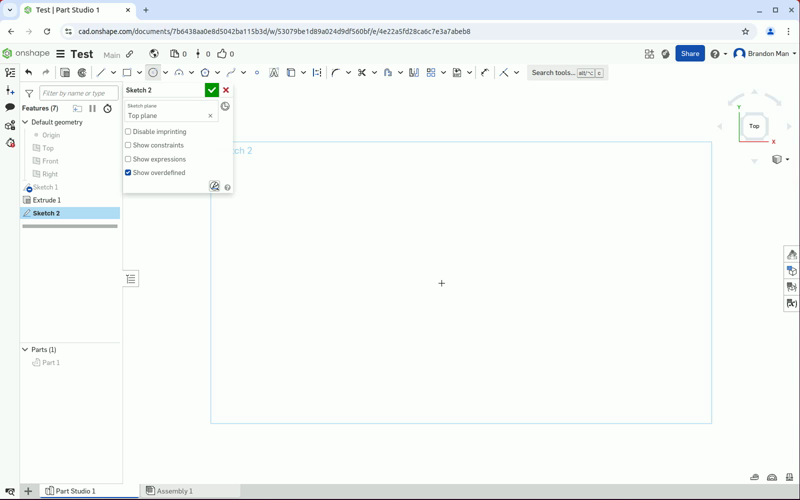
click(441, 282)
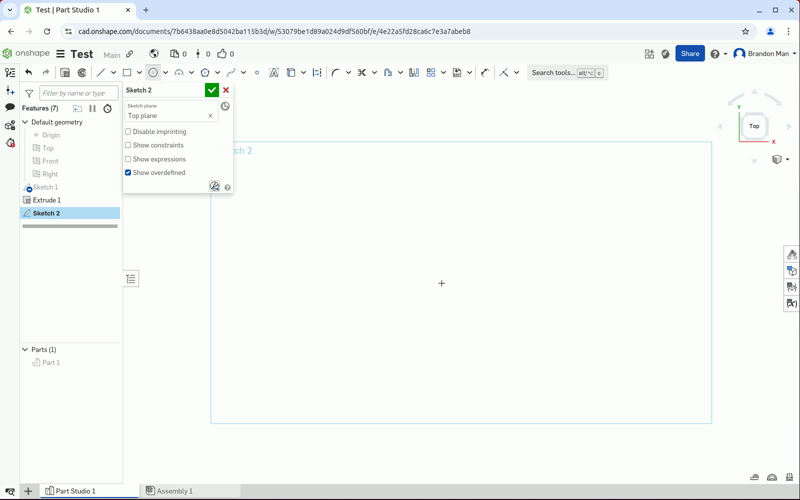
key_up(shift)
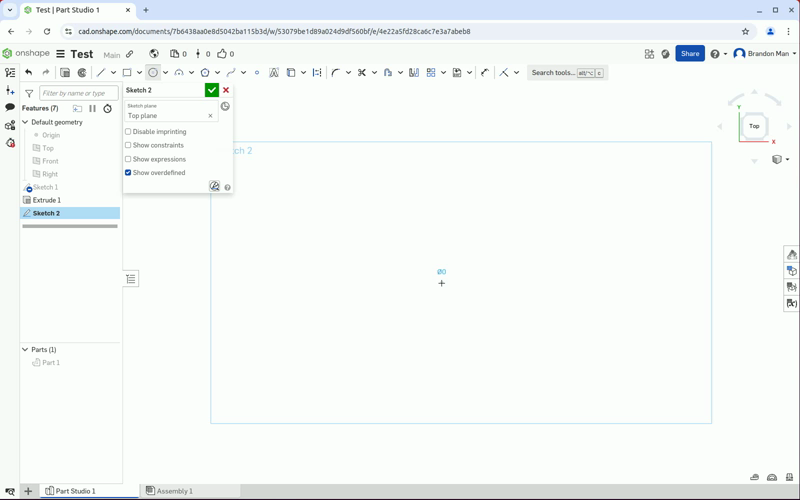
mouse_move(444, 282)
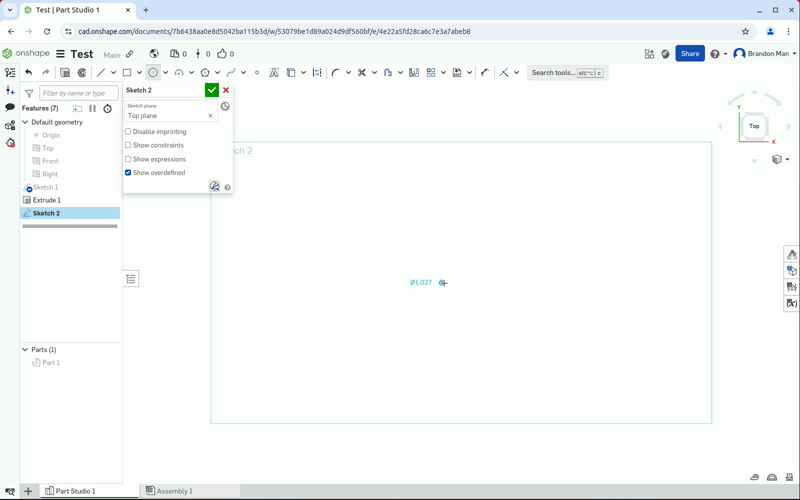
scroll(6)
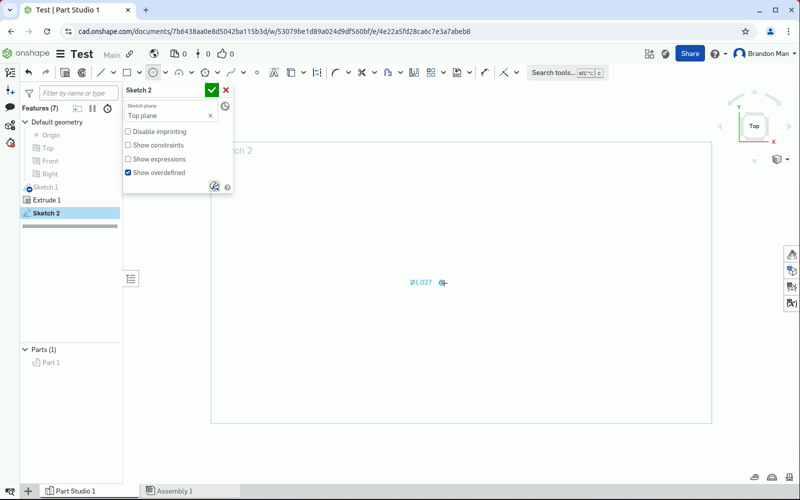
scroll(6)
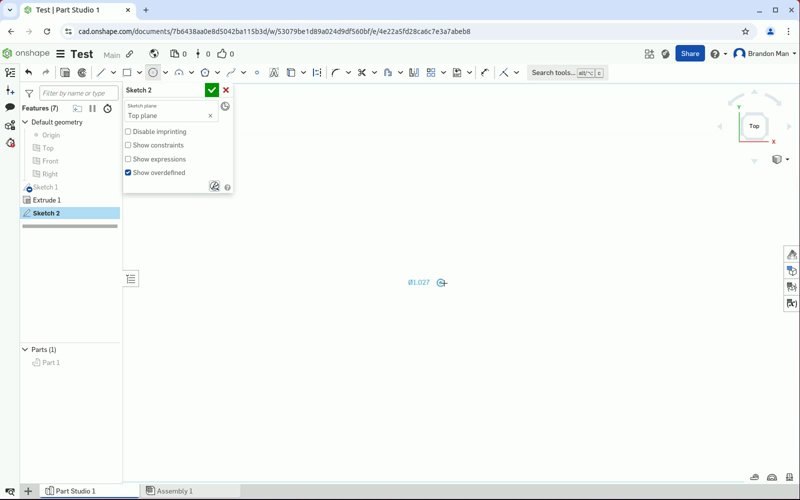
scroll(6)
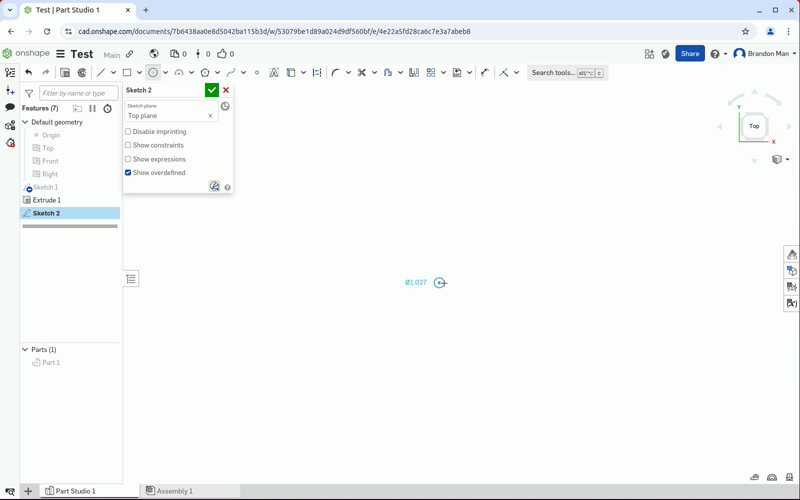
scroll(6)
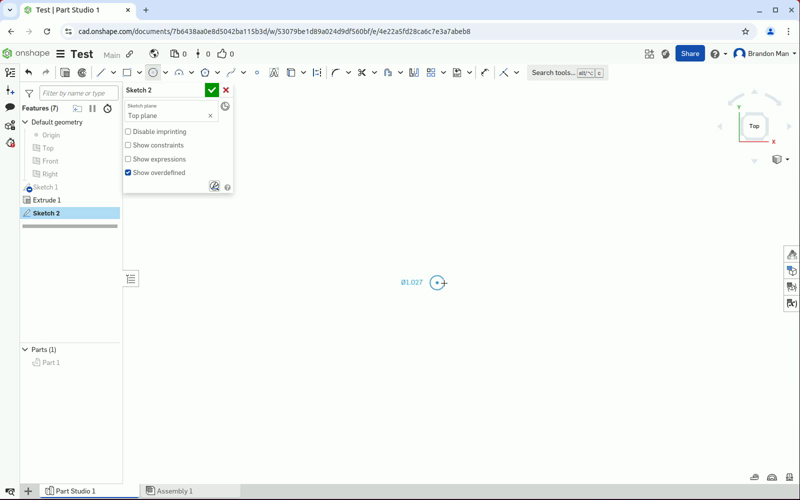
scroll(6)
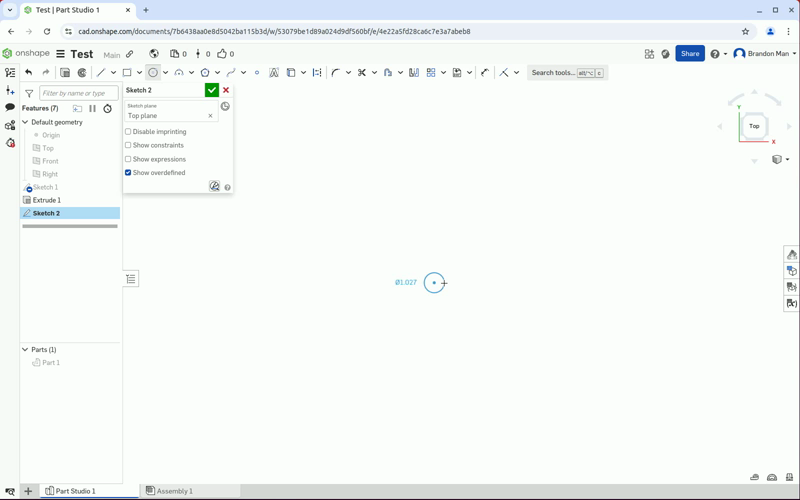
scroll(6)
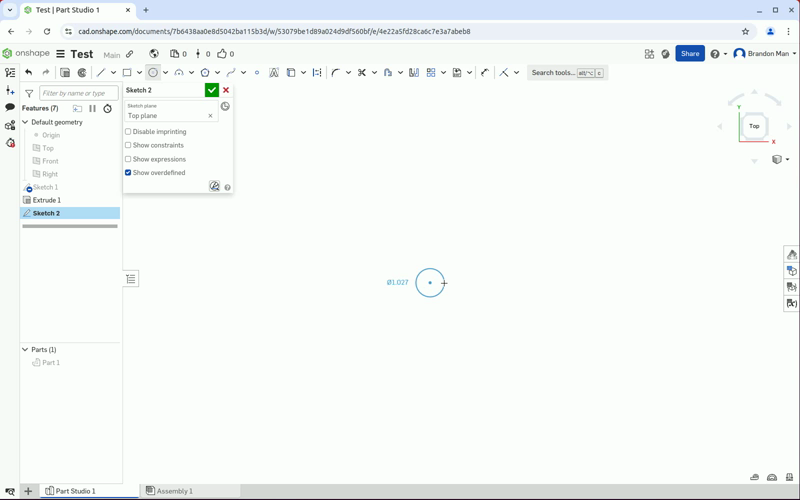
scroll(6)
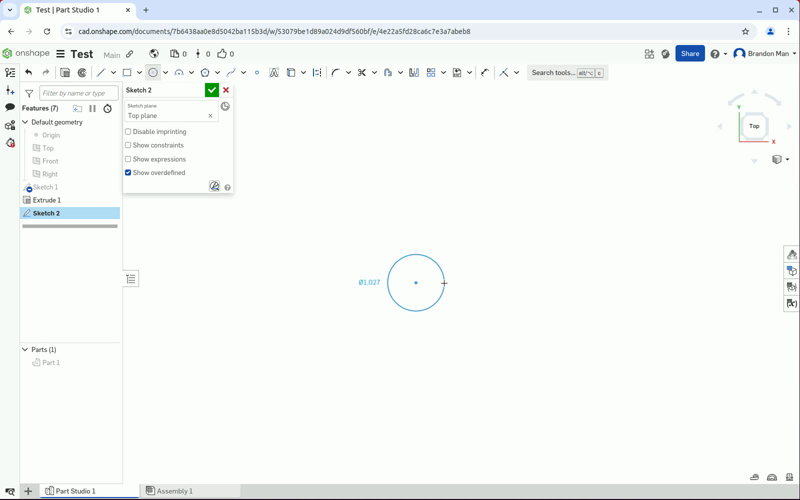
click(444, 282)
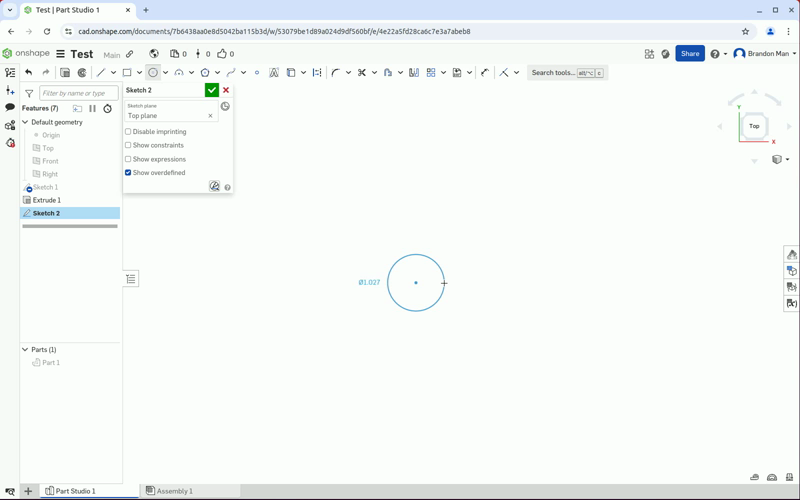
scroll(-6)
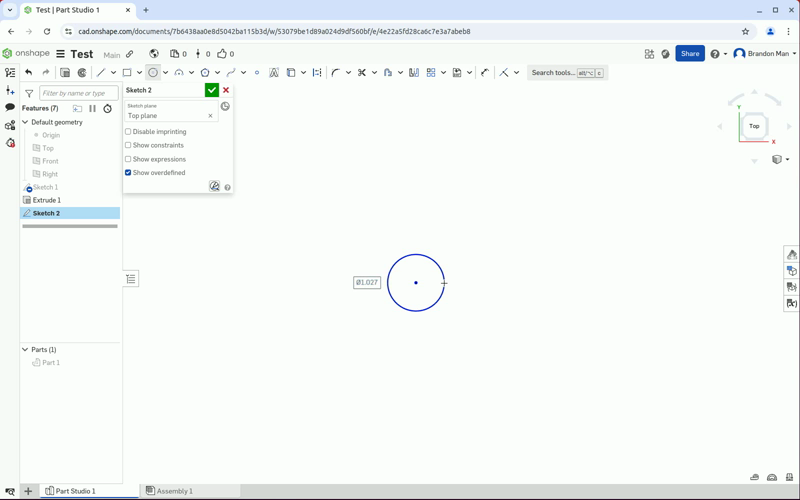
scroll(-6)
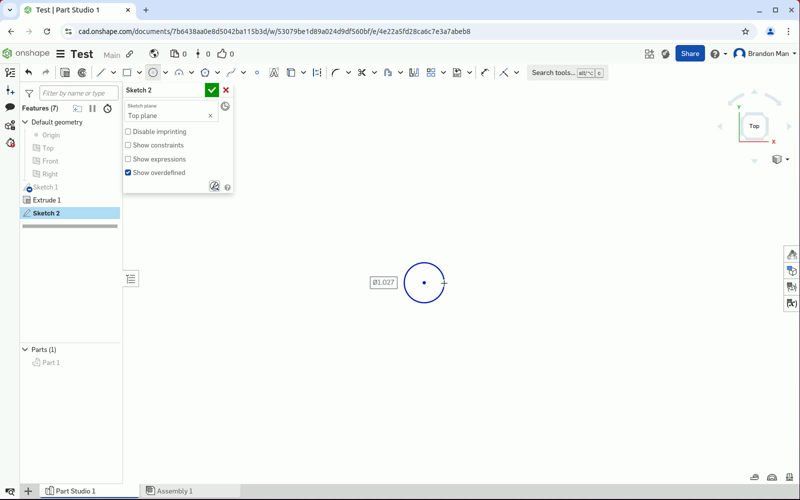
scroll(-6)
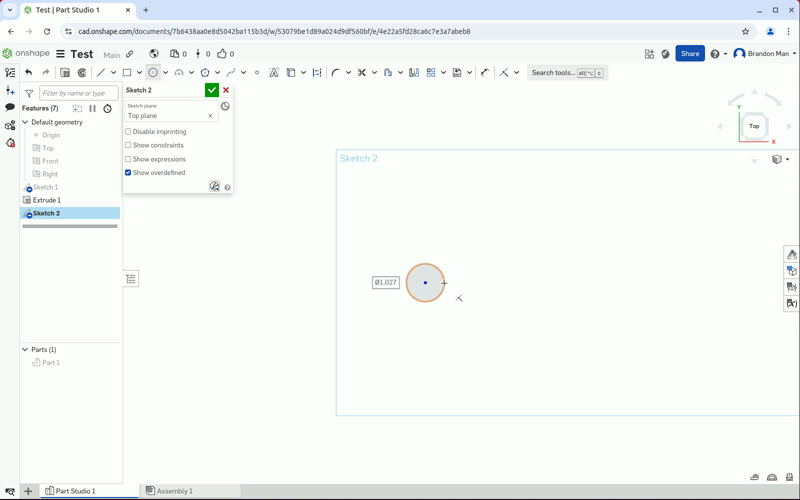
scroll(-6)
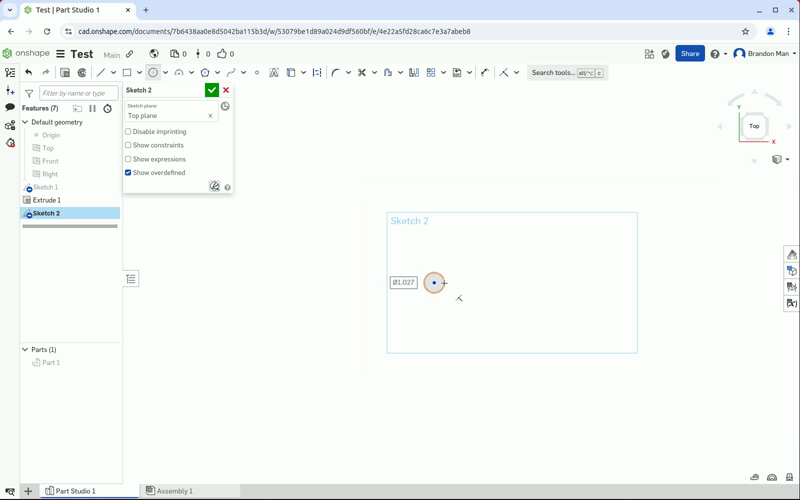
scroll(-6)
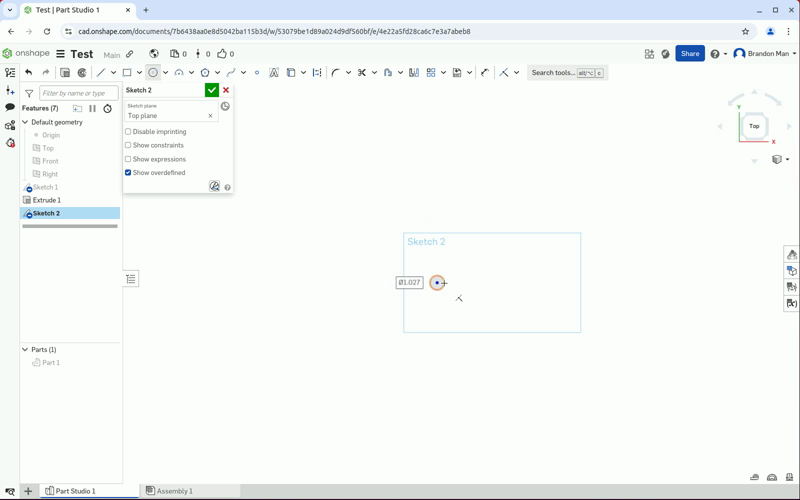
scroll(-6)
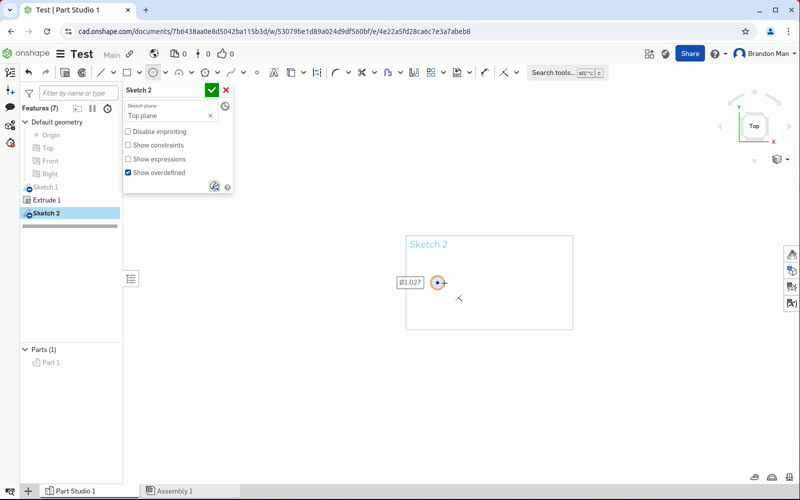
scroll(-6)
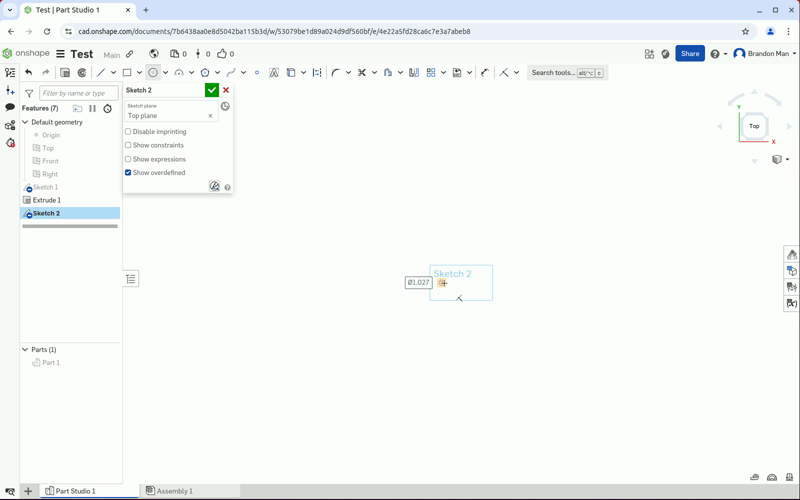
key(esc)
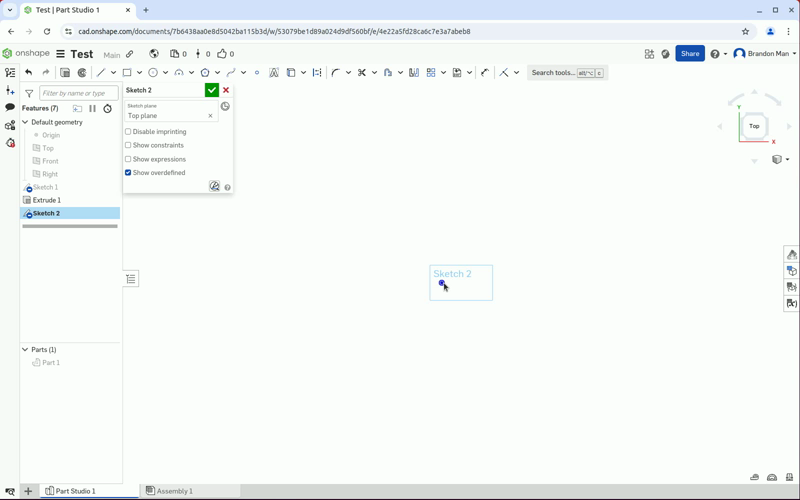
mouse_move(440, 281)
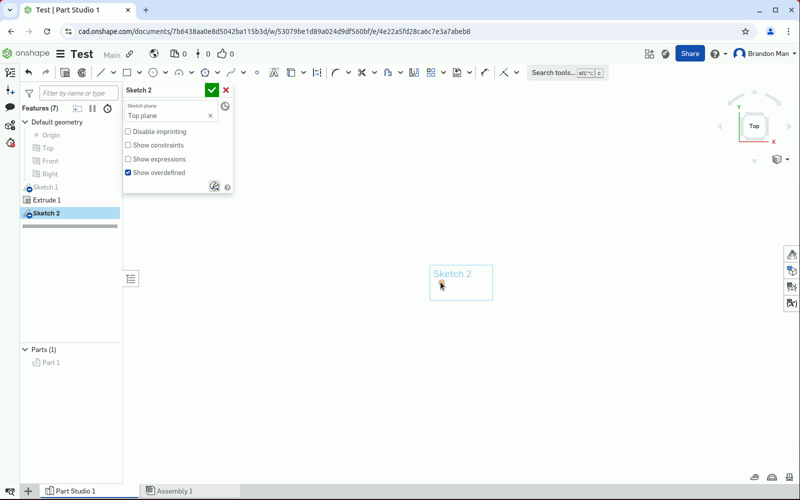
scroll(6)
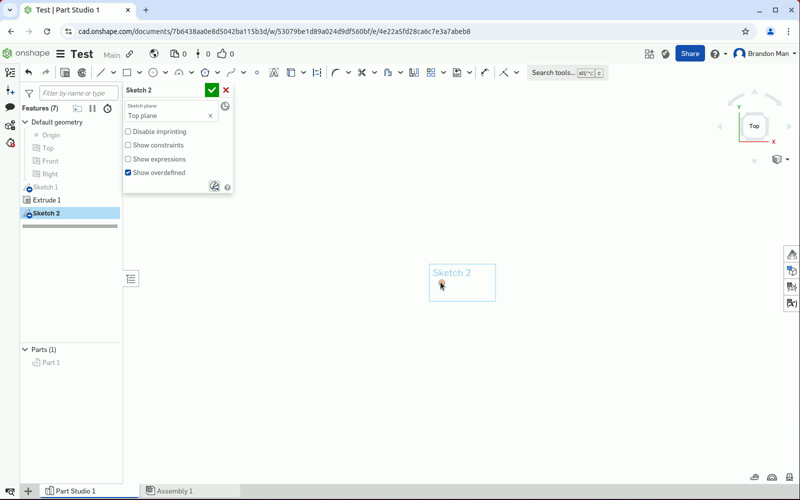
scroll(6)
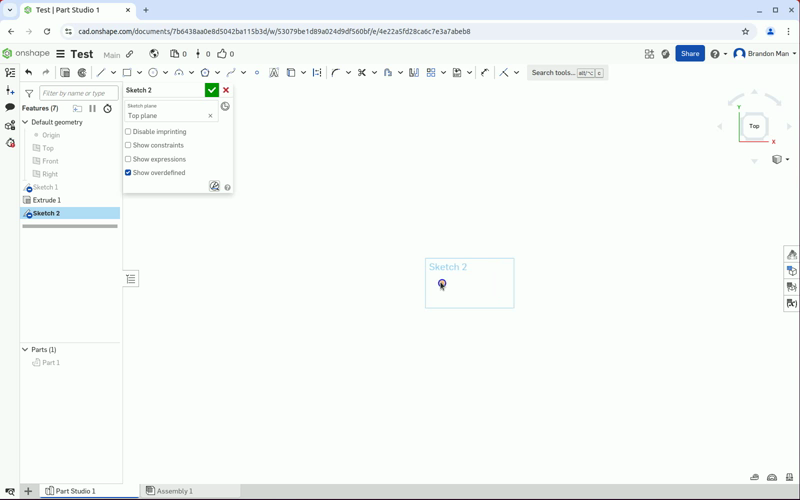
scroll(6)
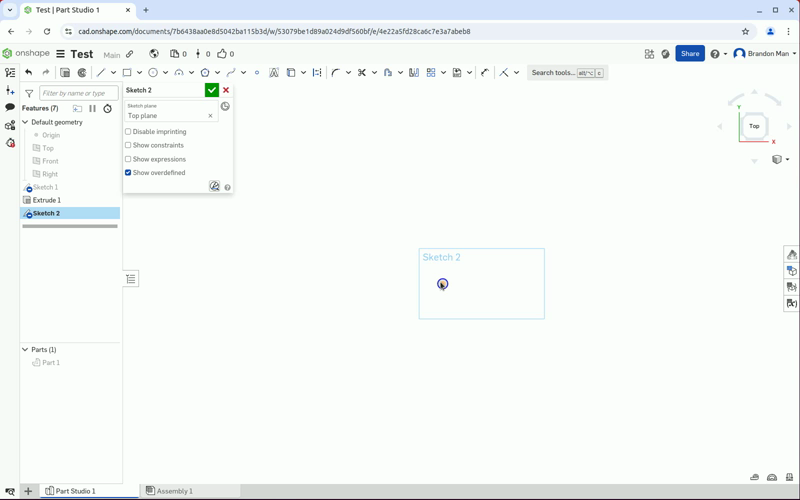
scroll(6)
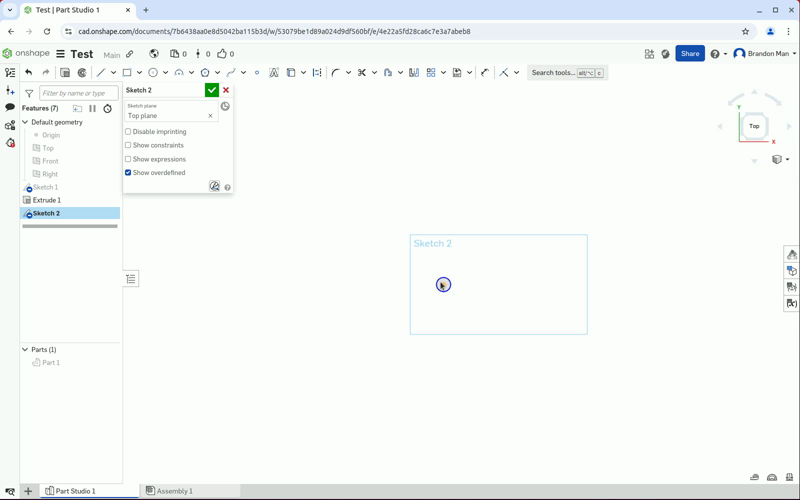
scroll(6)
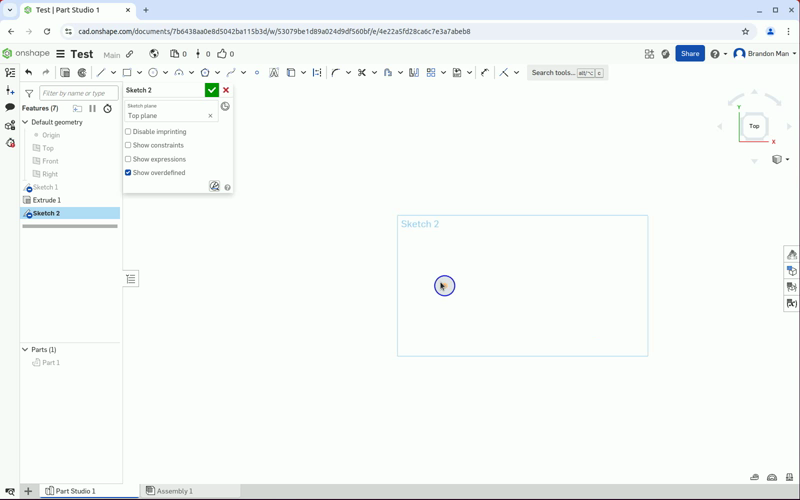
scroll(6)
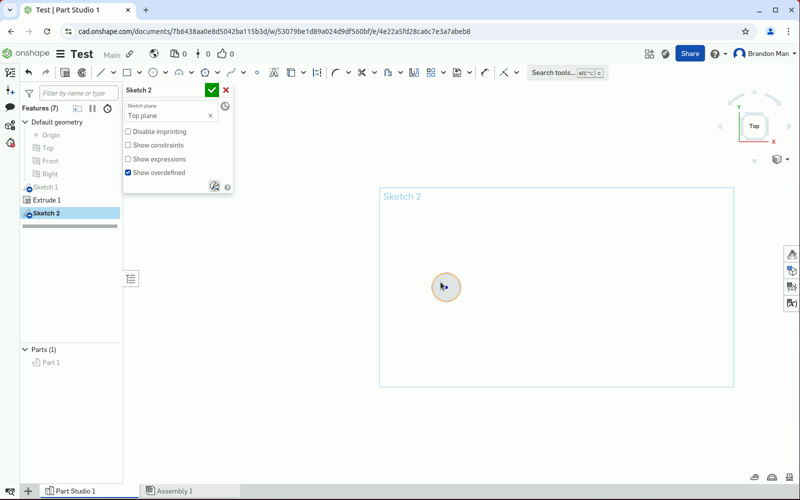
scroll(6)
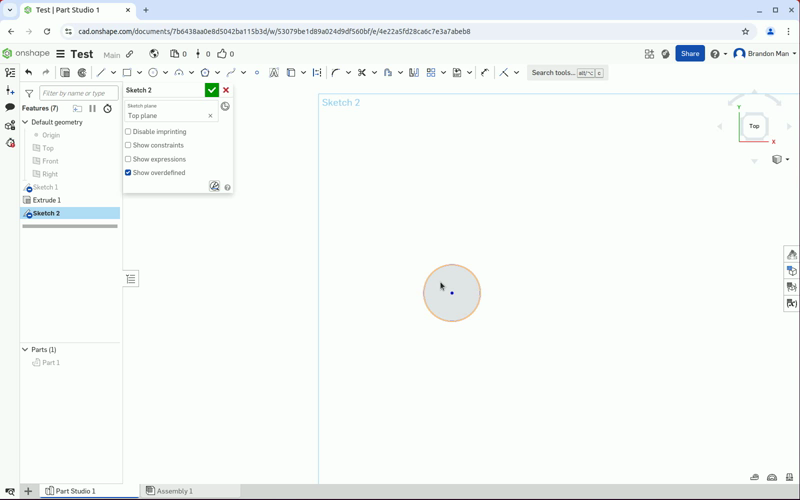
click(440, 281)
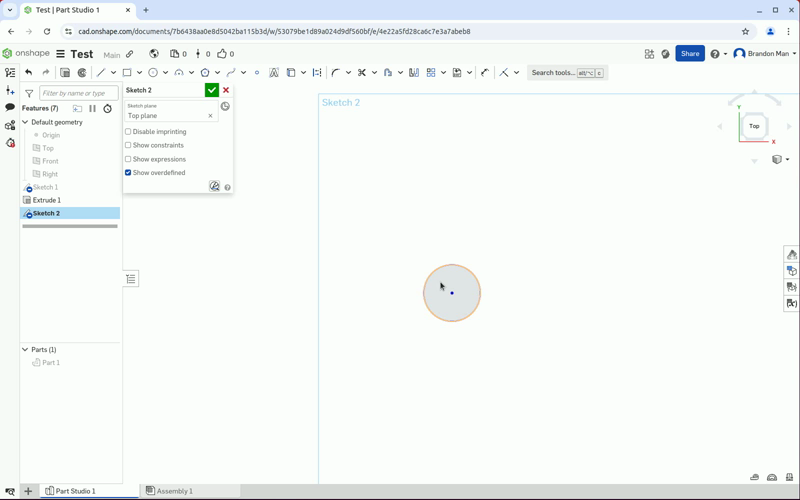
scroll(-6)
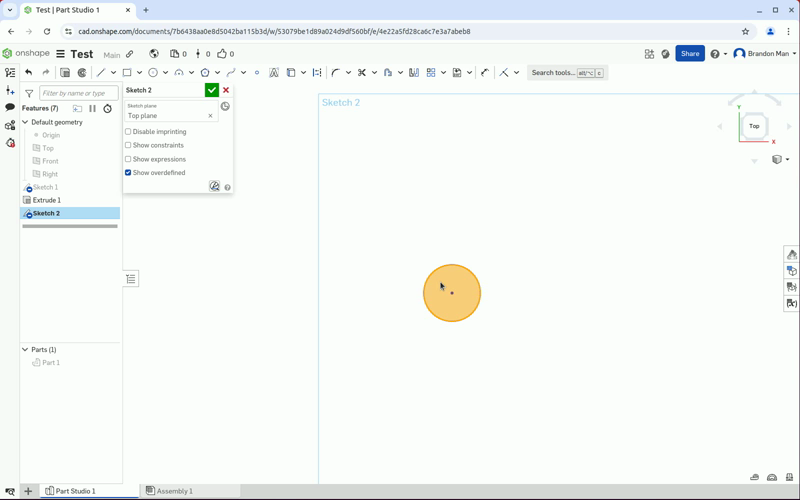
scroll(-6)
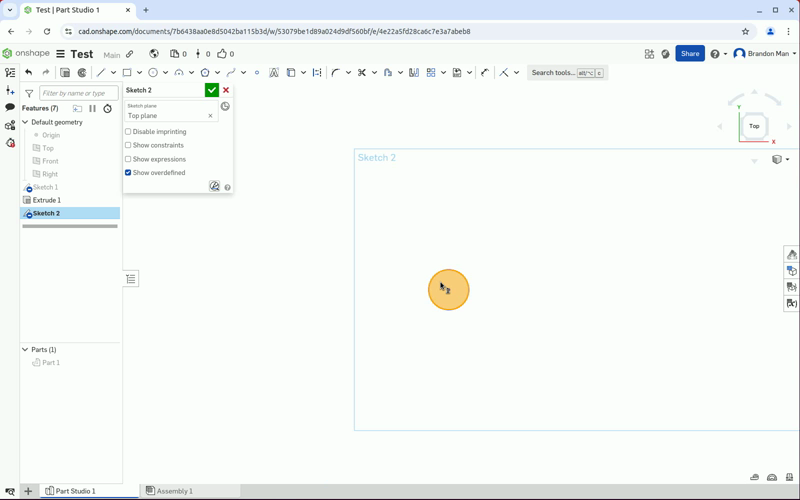
scroll(-6)
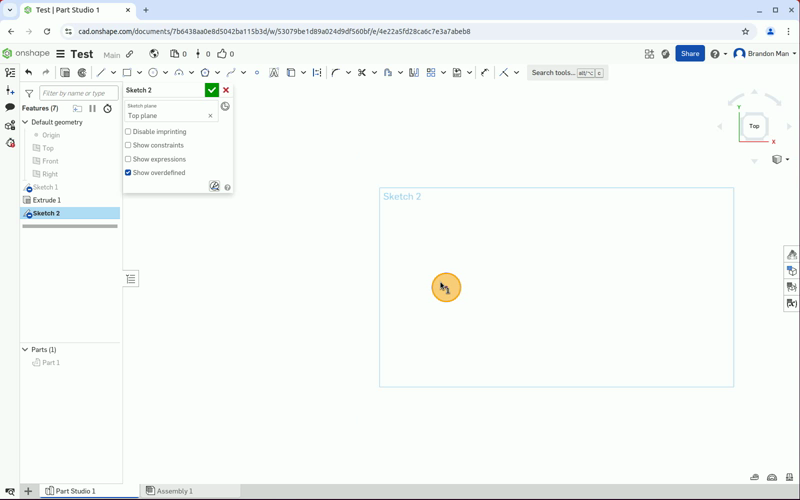
scroll(-6)
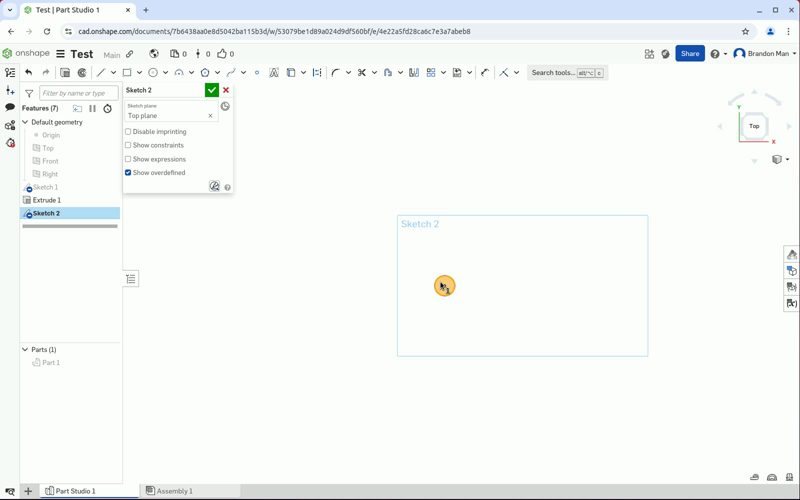
scroll(-6)
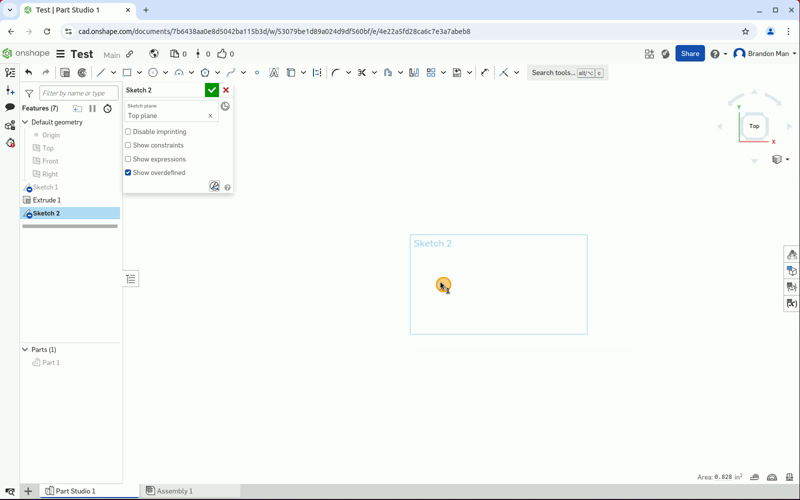
scroll(-6)
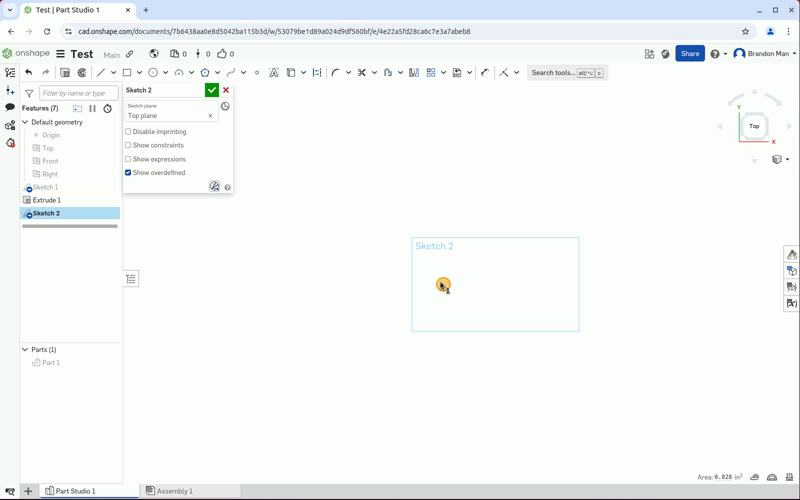
scroll(-6)
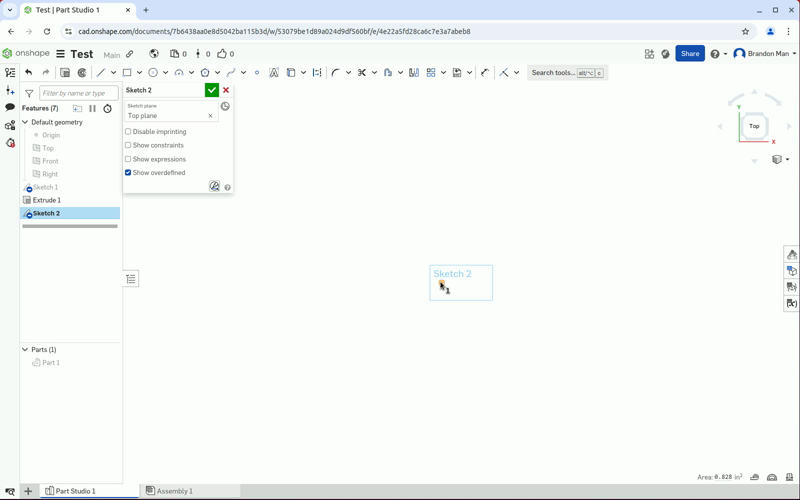
mouse_move(73, 352)
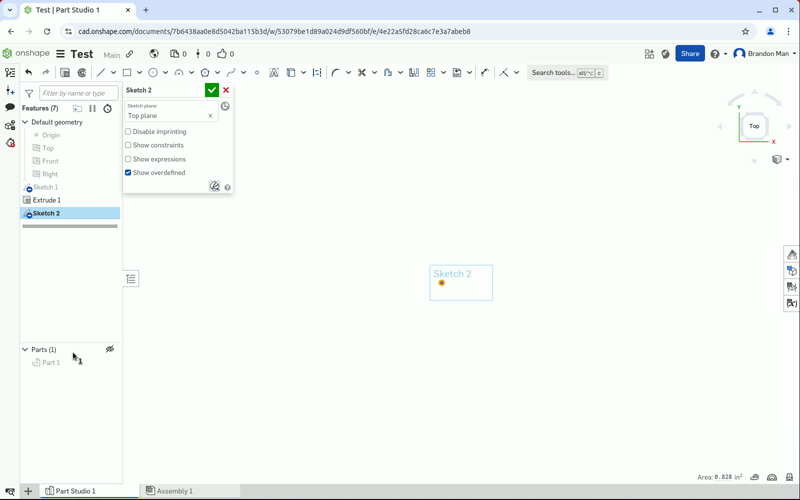
key(shift+y)
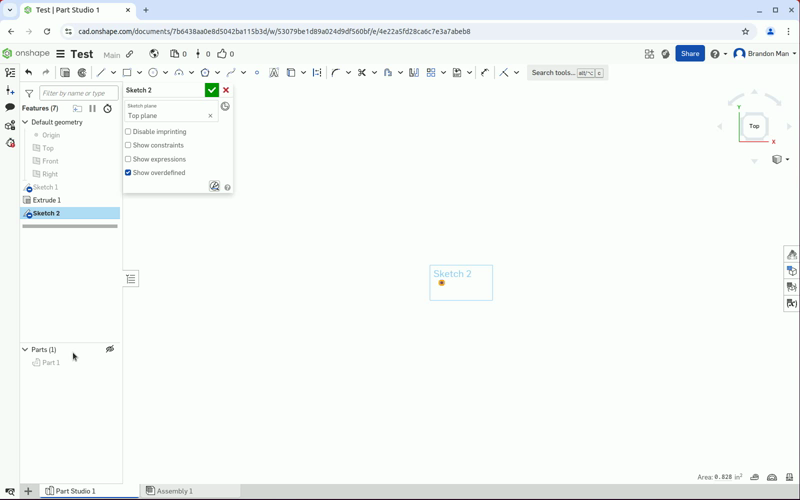
key(shift+e)
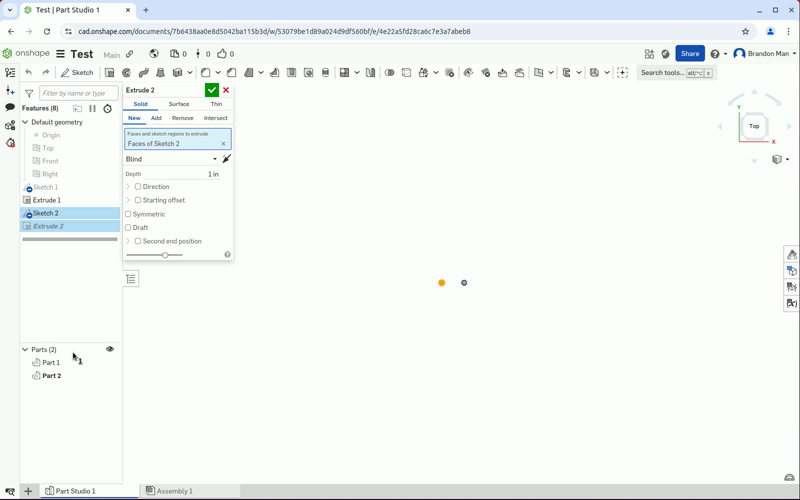
mouse_move(143, 106)
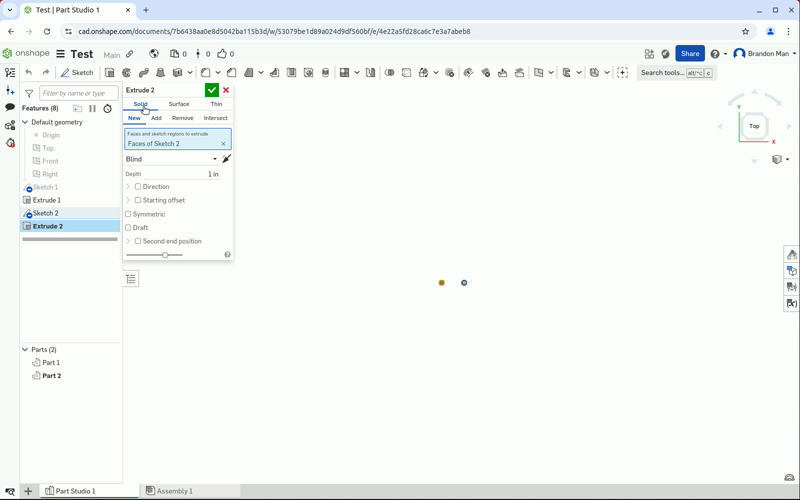
click(143, 106)
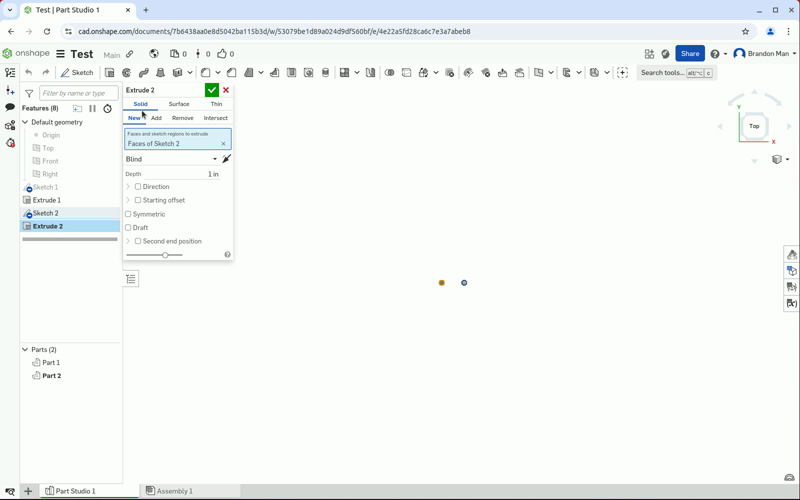
mouse_move(137, 120)
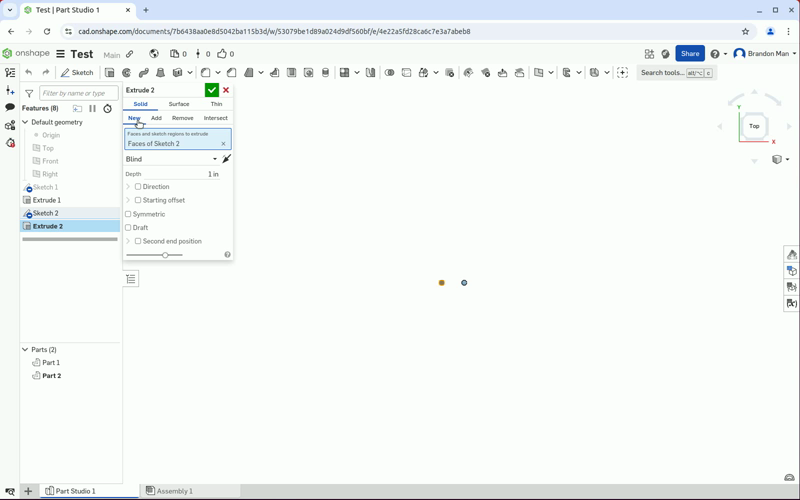
click(137, 120)
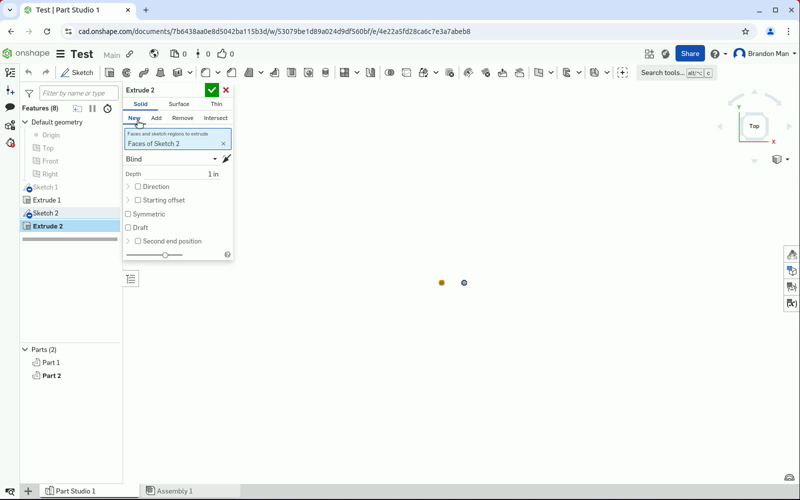
key(tab, 4)
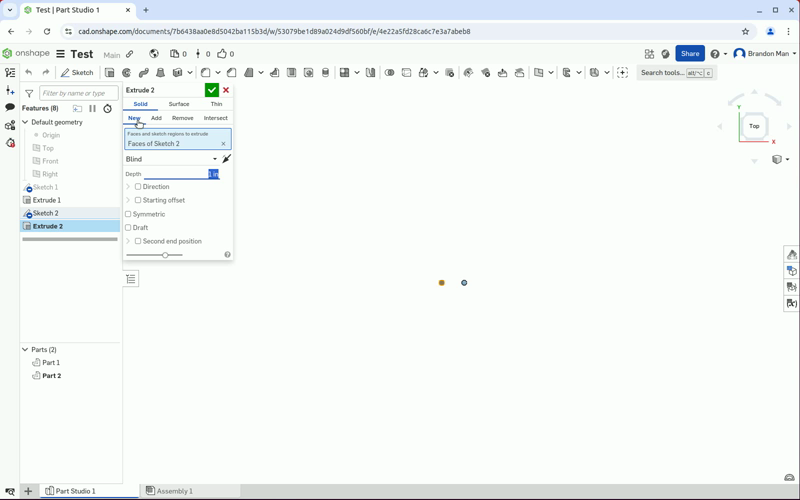
text(23.108)
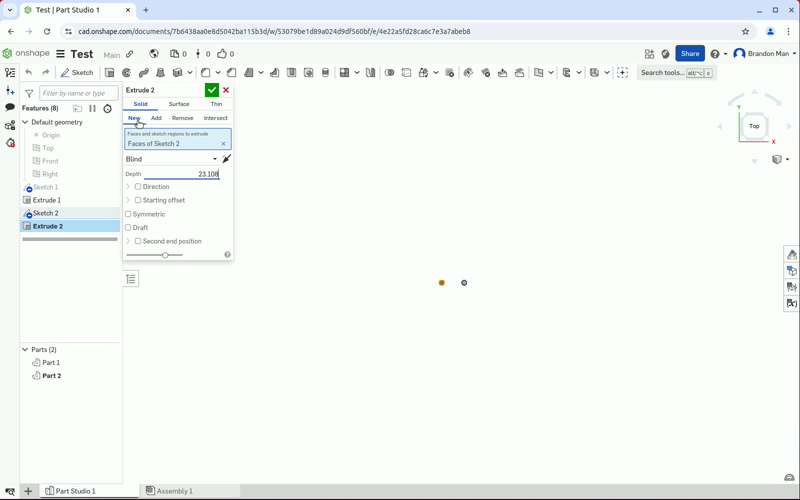
key(enter)
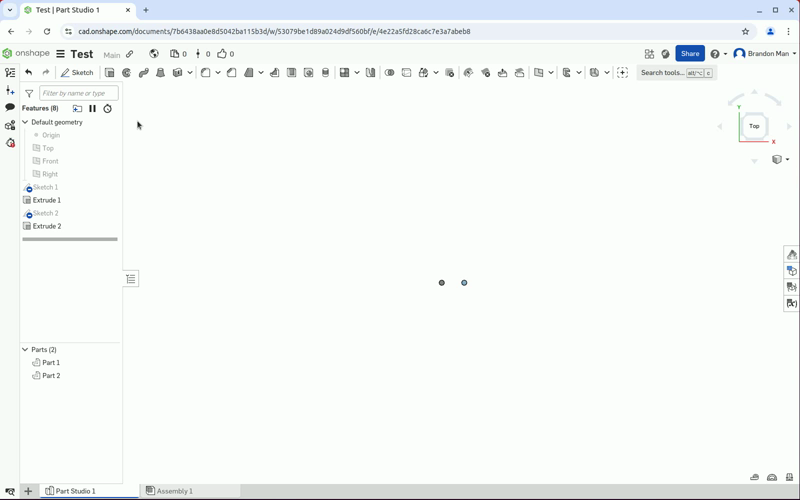
key(shift+h)
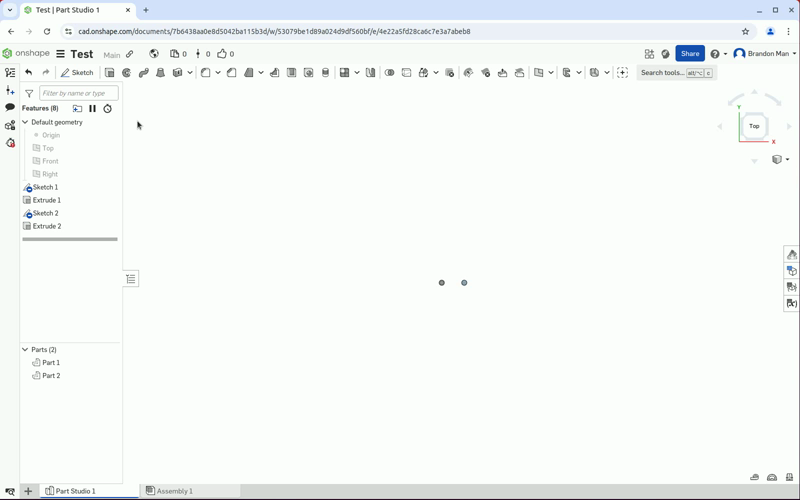
key(shift+h)
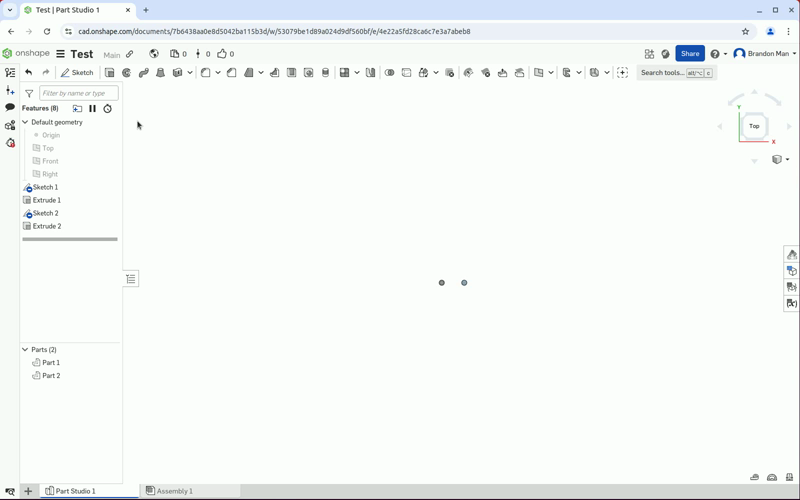
key(shift+7)
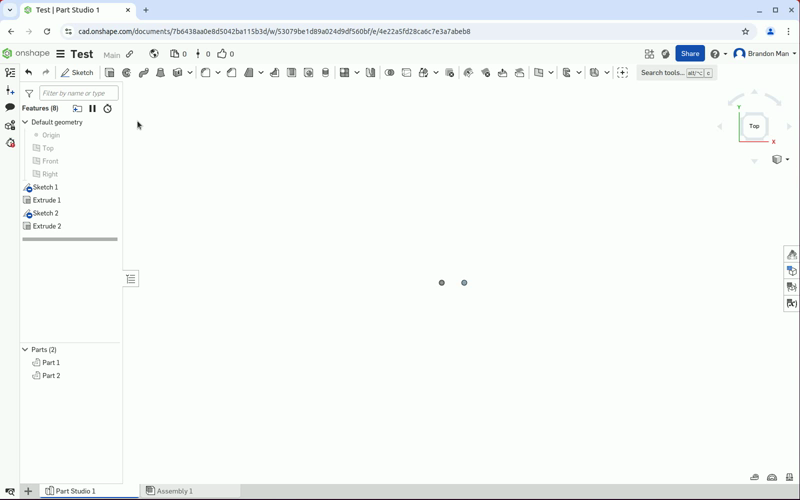
key(up, 3)
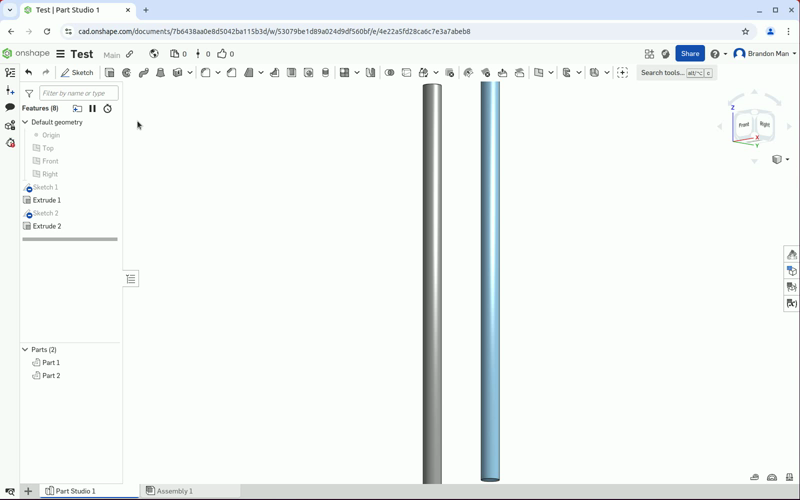
key(left, 3)
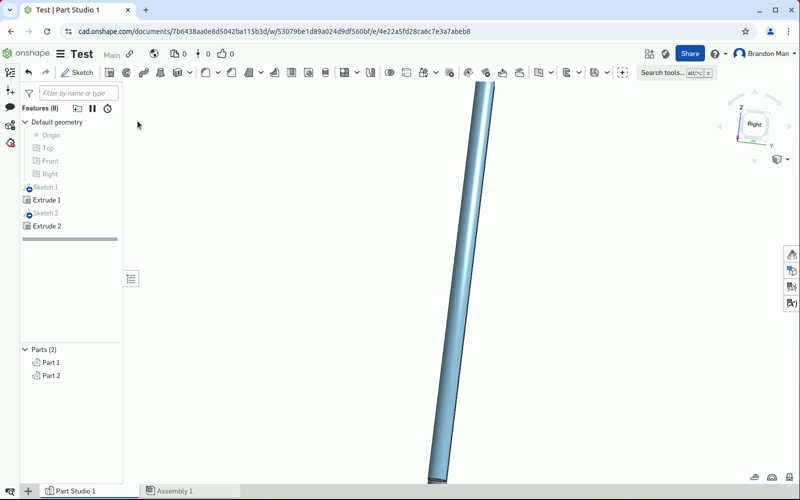
key(right, 3)
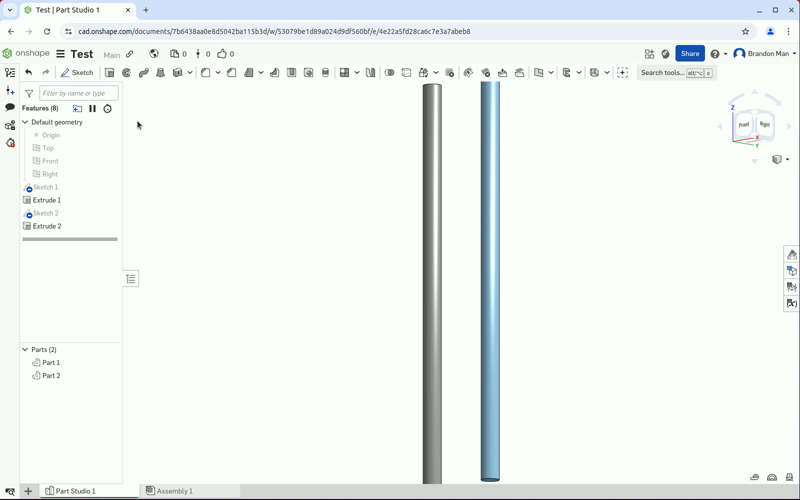
key(down, 3)
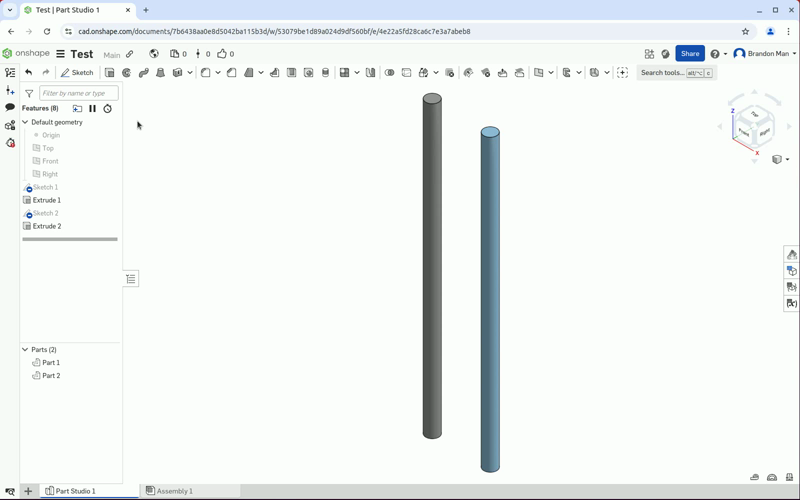
mouse_move(73, 189)
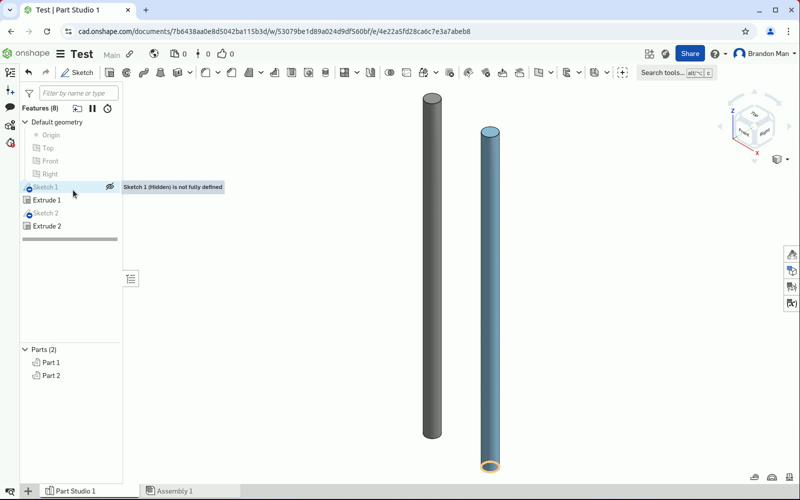
click(73, 189)